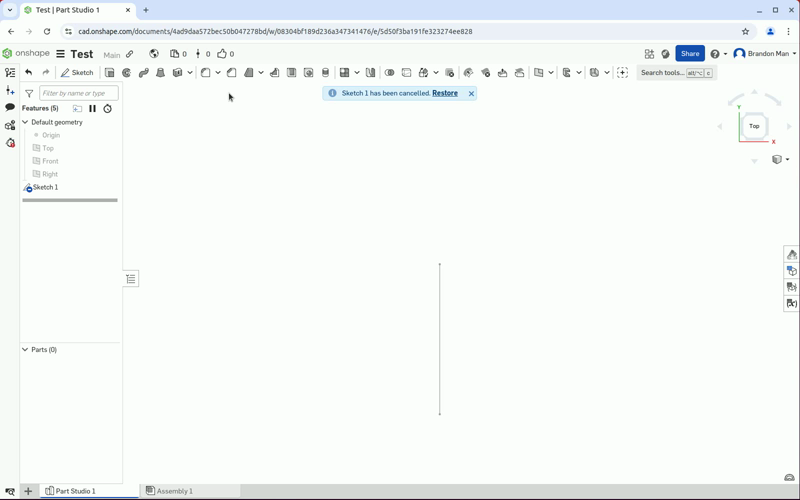
key(shift+h)
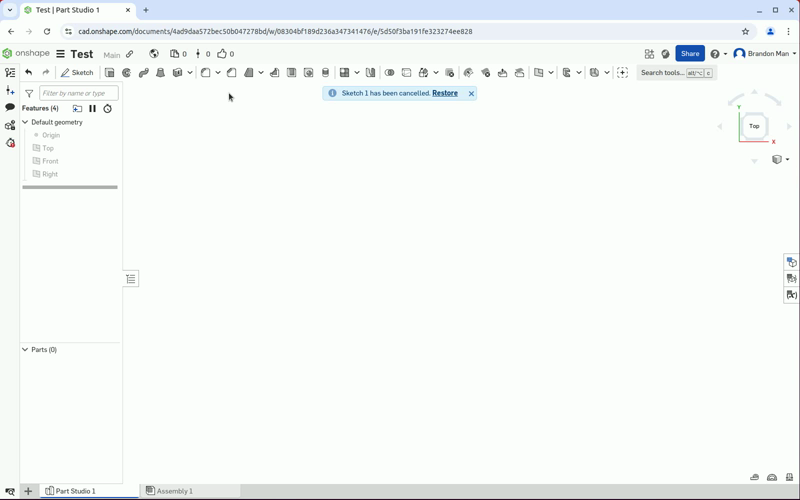
mouse_move(73, 352)
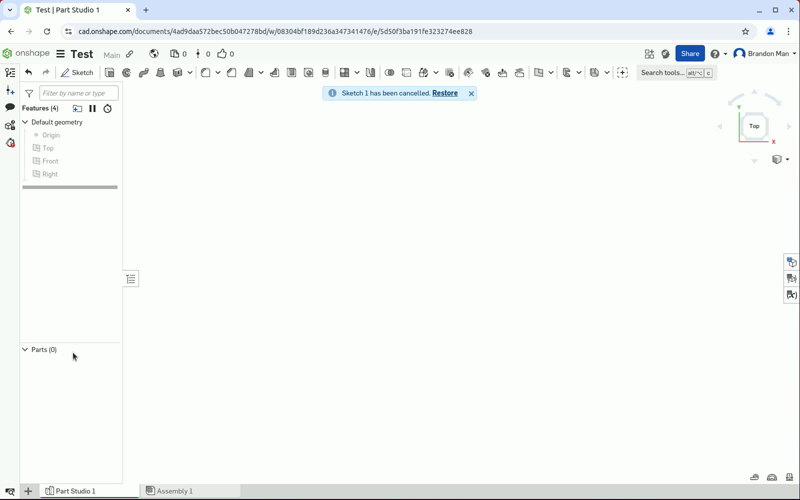
key(y)
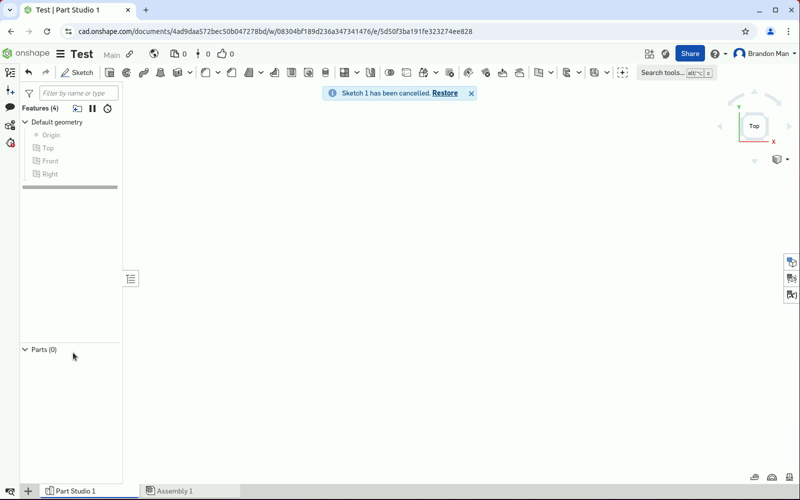
key(shift+p)
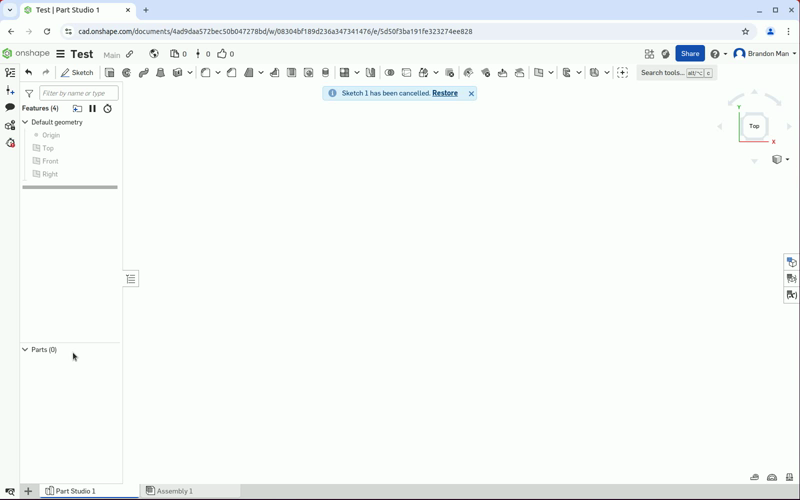
key(space)
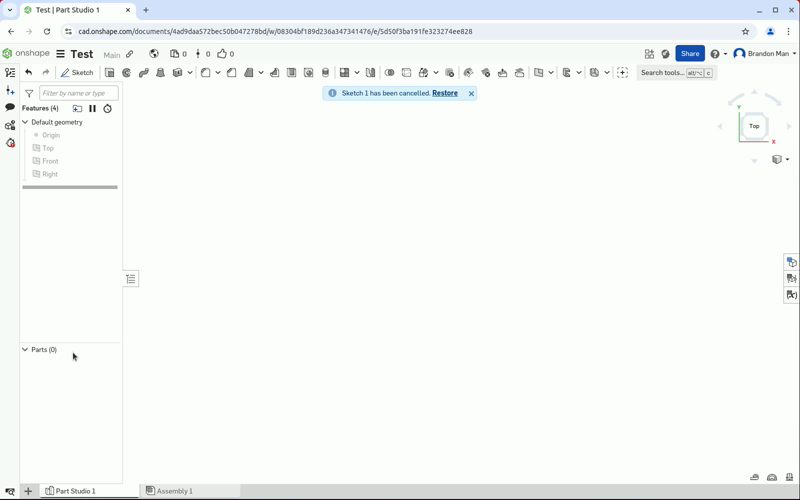
key_down(shift)
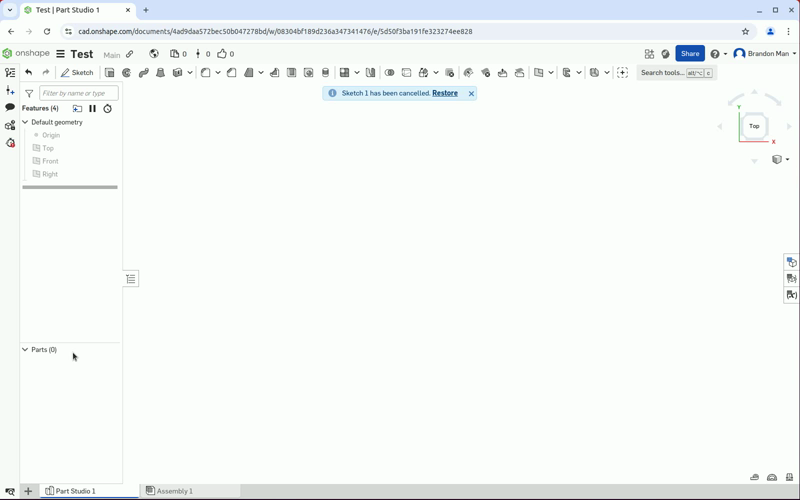
key(up)
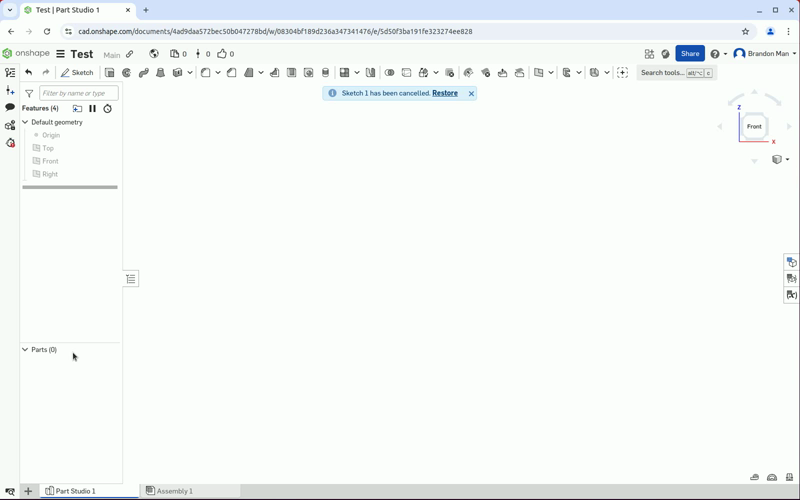
key_up(shift)
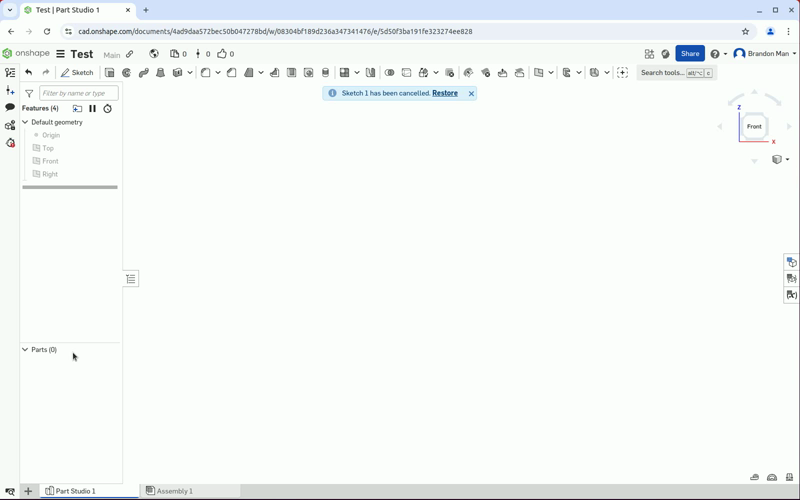
mouse_move(73, 352)
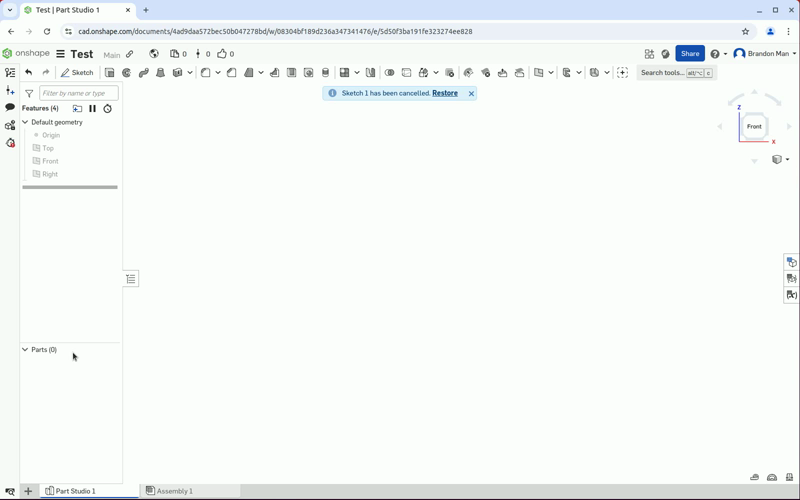
key(shift+y)
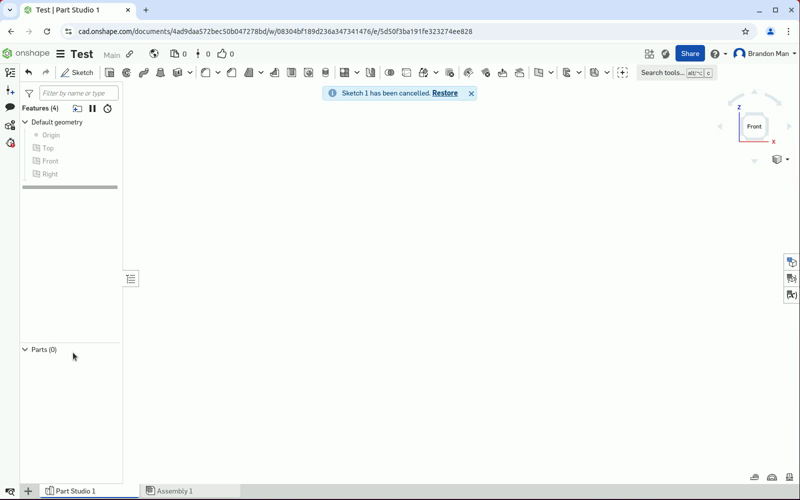
key(shift+s)
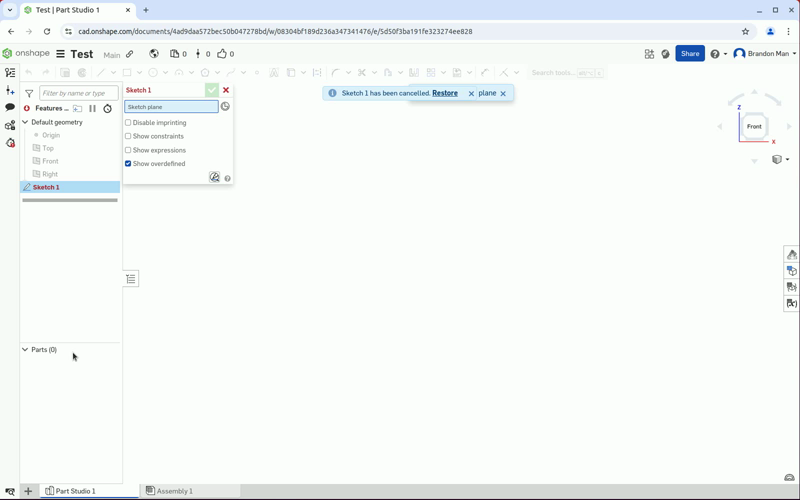
mouse_move(73, 163)
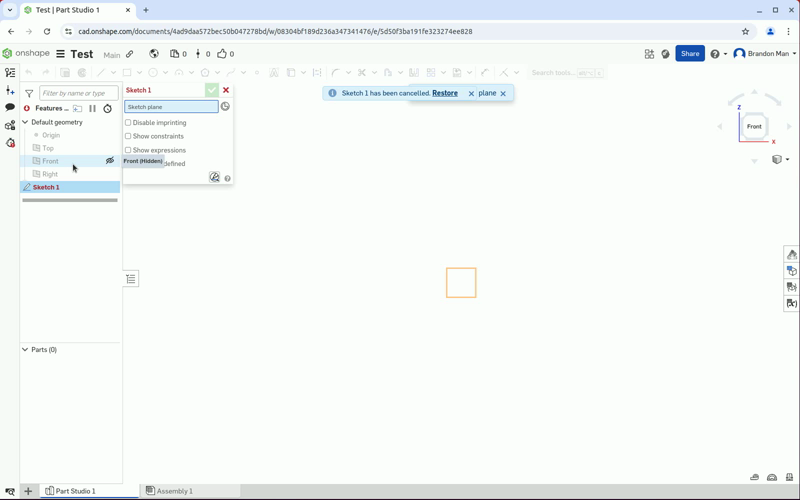
click(73, 163)
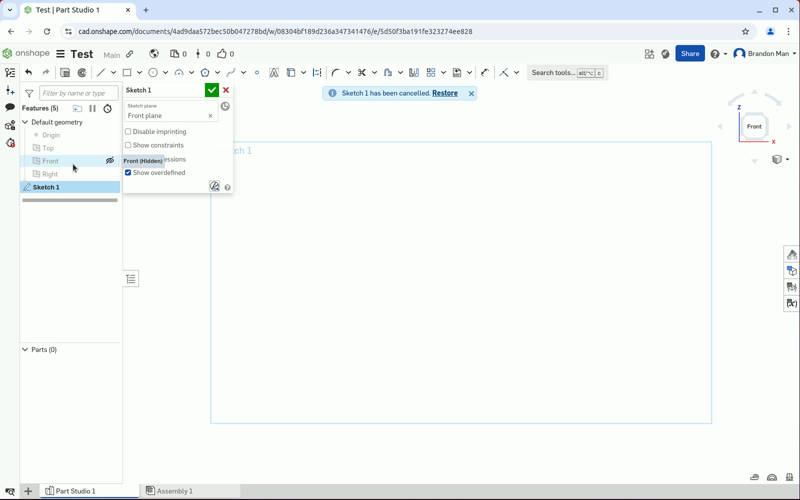
mouse_move(73, 352)
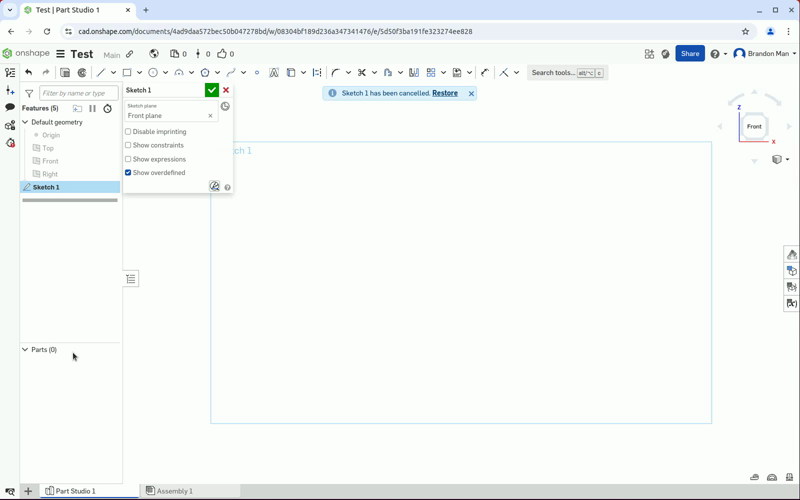
key(y)
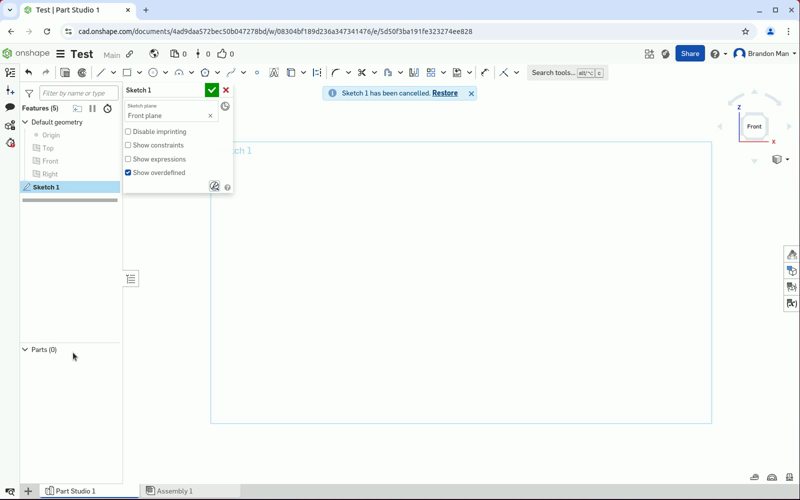
key(c)
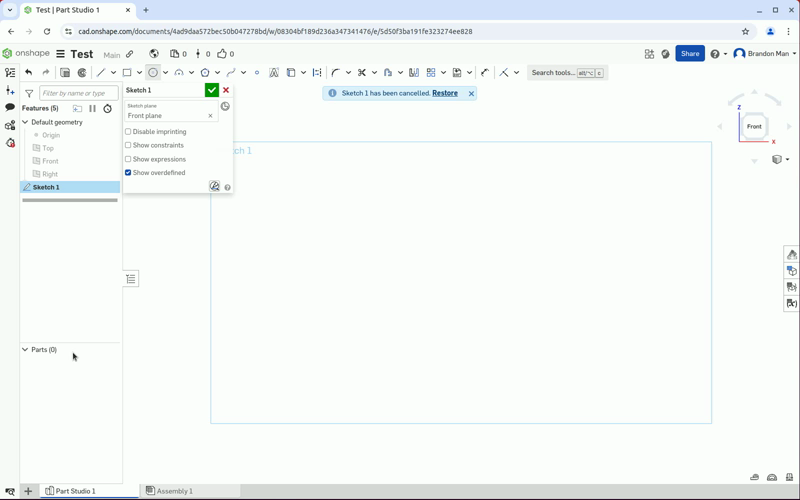
key_down(shift)
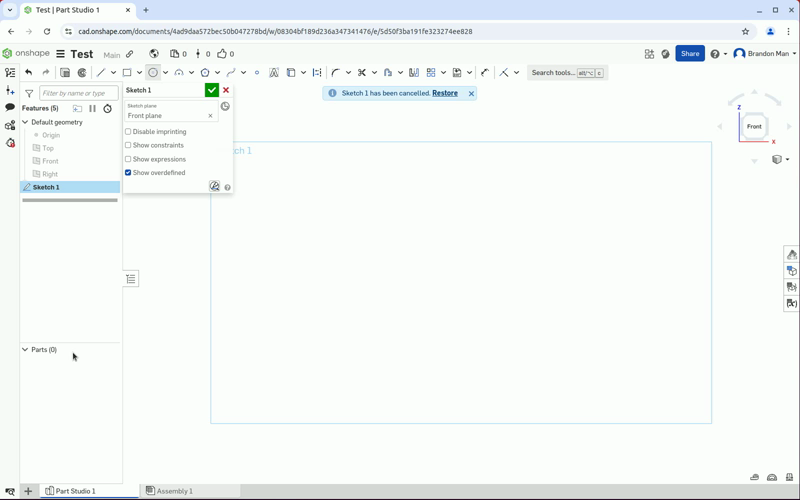
mouse_move(461, 282)
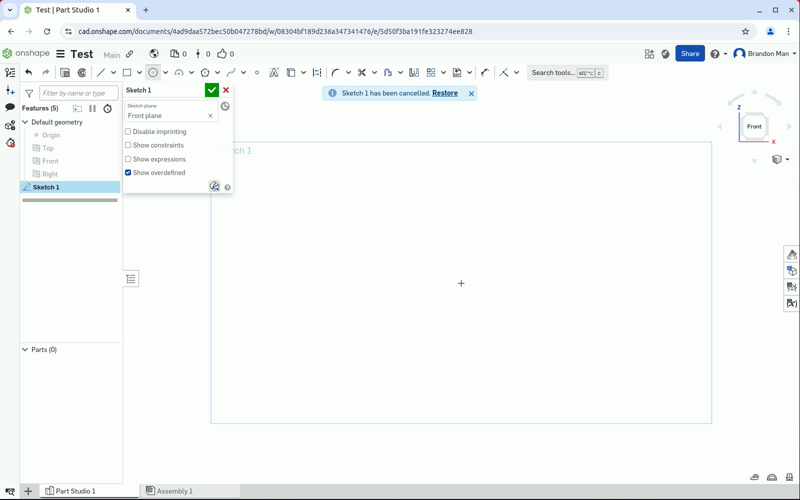
click(461, 282)
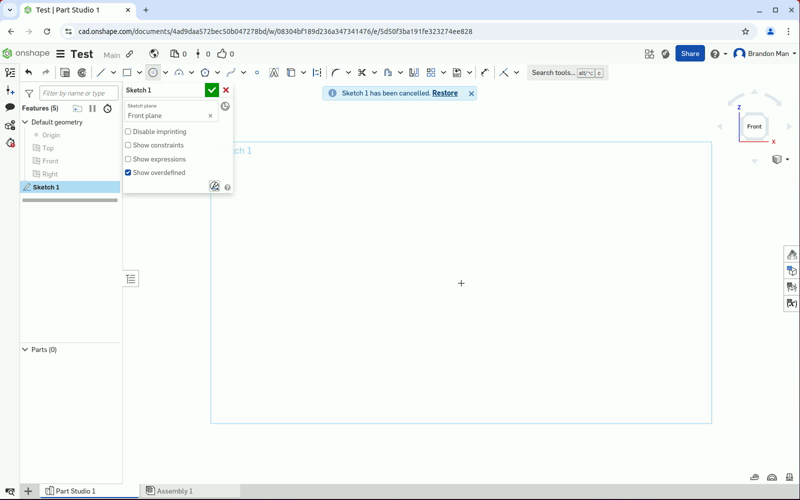
key_up(shift)
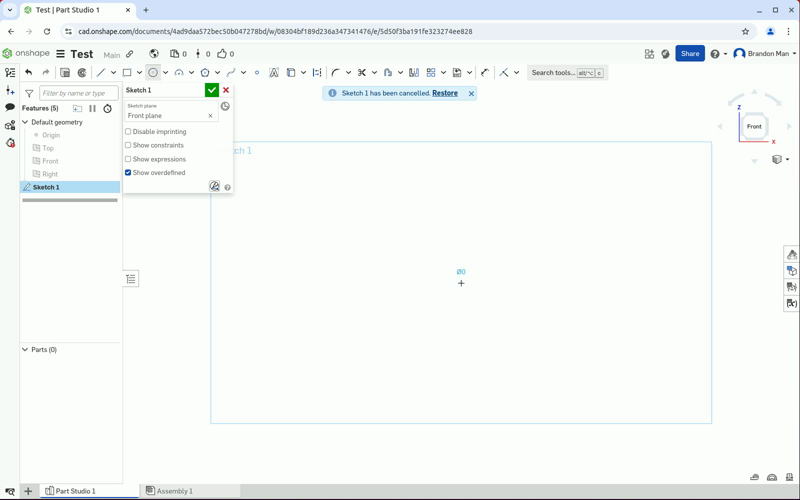
mouse_move(574, 282)
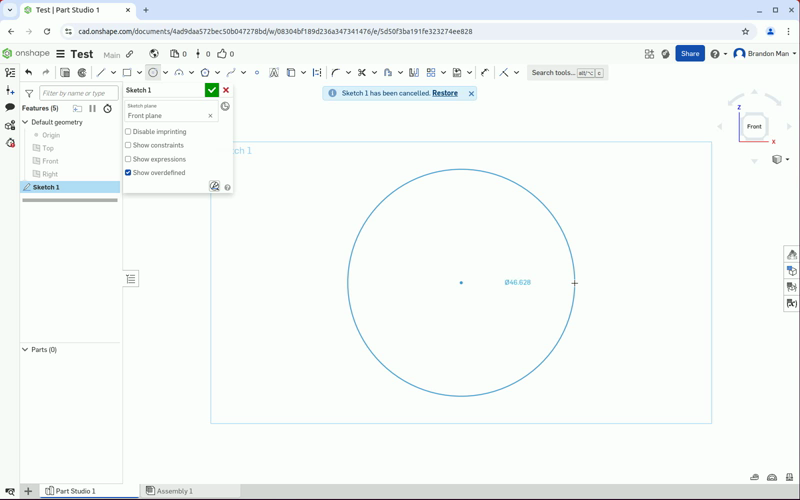
click(574, 282)
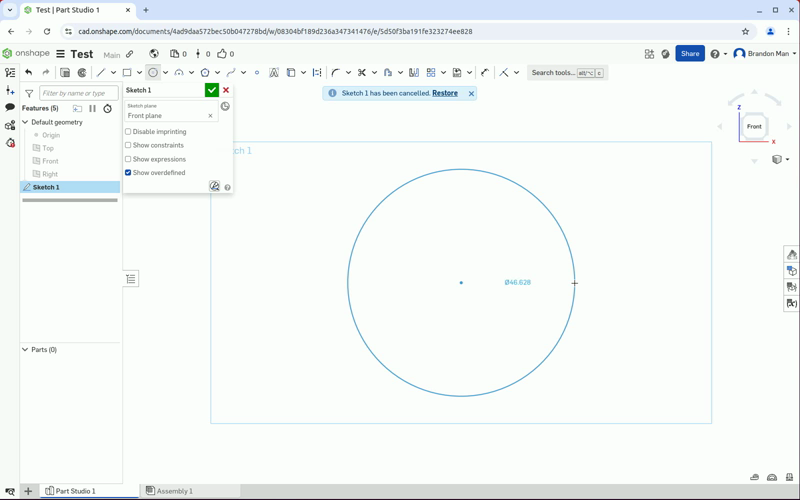
key(esc)
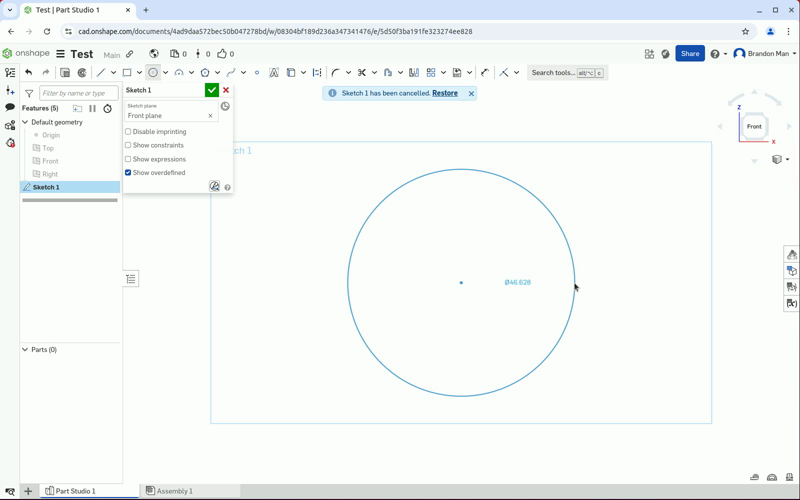
key(c)
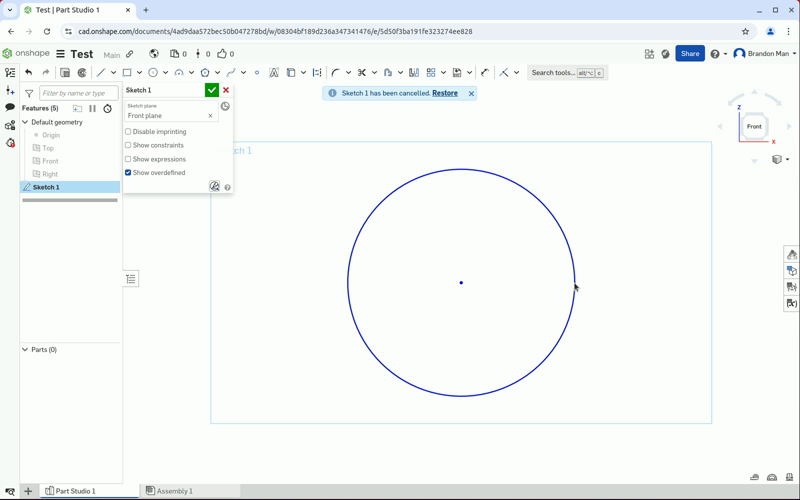
key_down(shift)
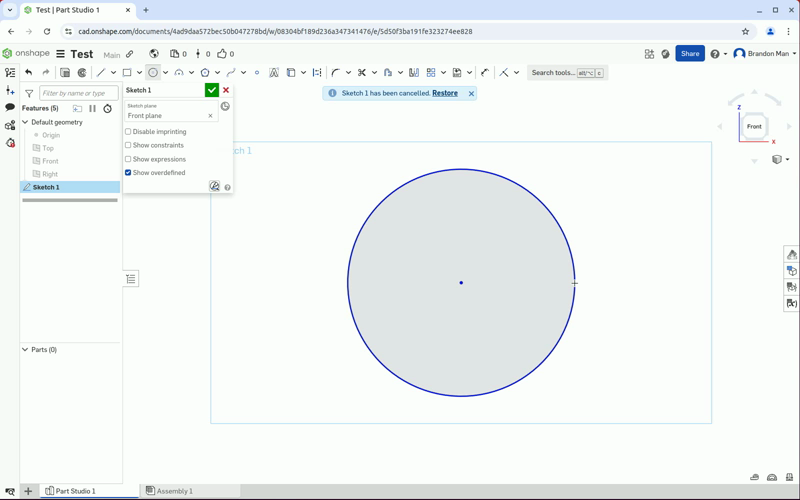
mouse_move(461, 282)
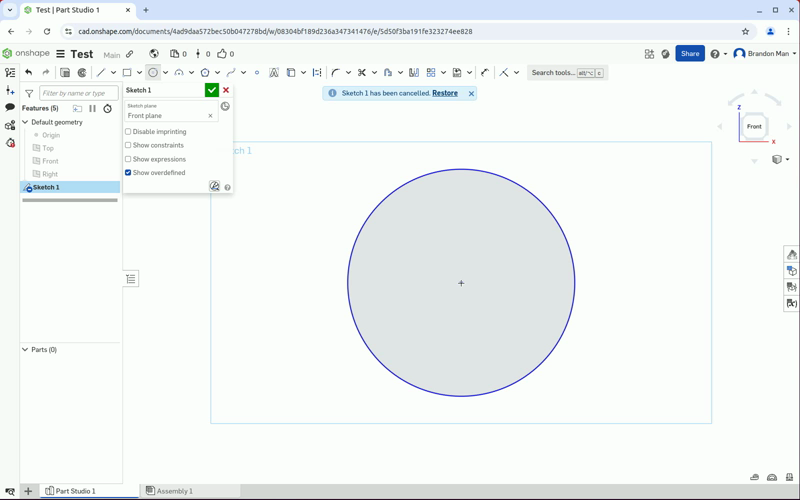
click(461, 282)
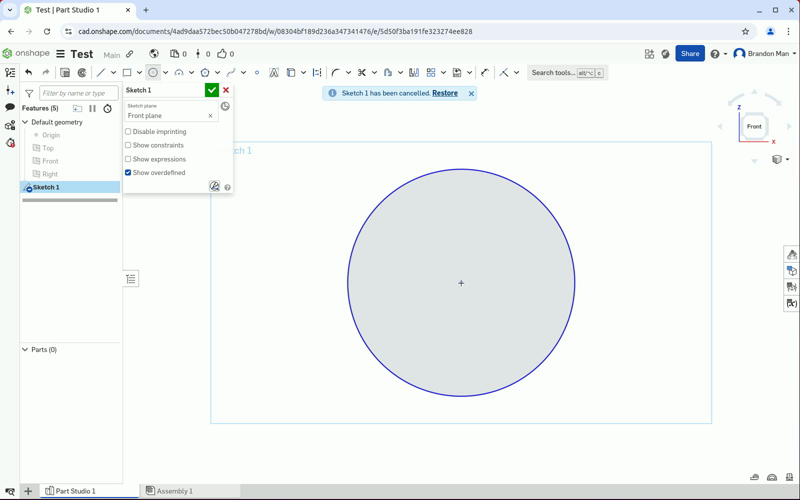
key_up(shift)
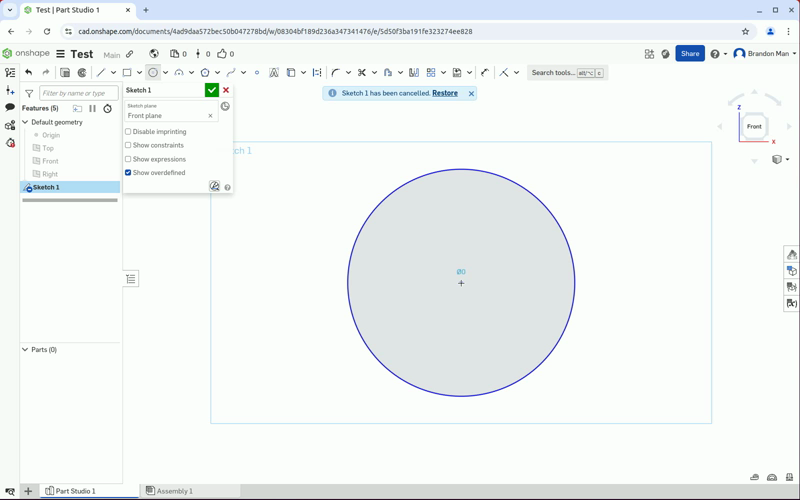
mouse_move(539, 282)
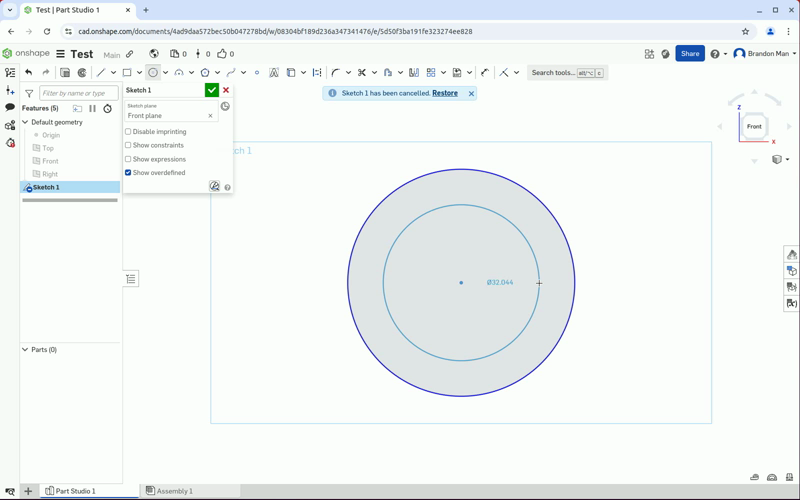
click(539, 282)
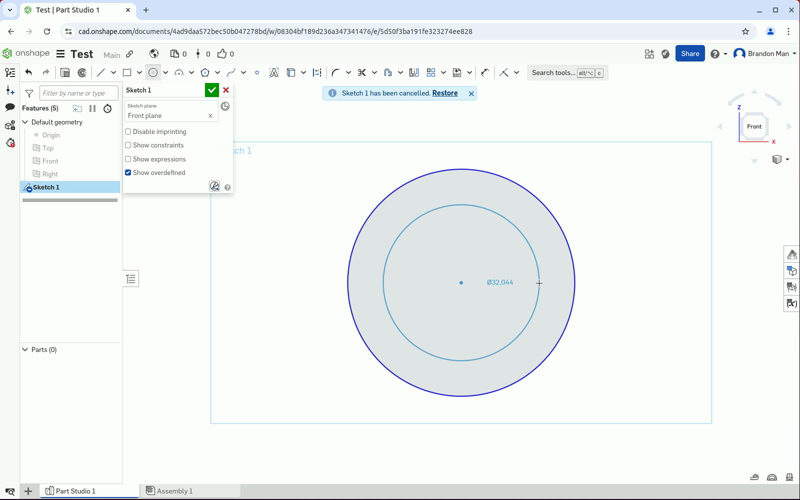
key(esc)
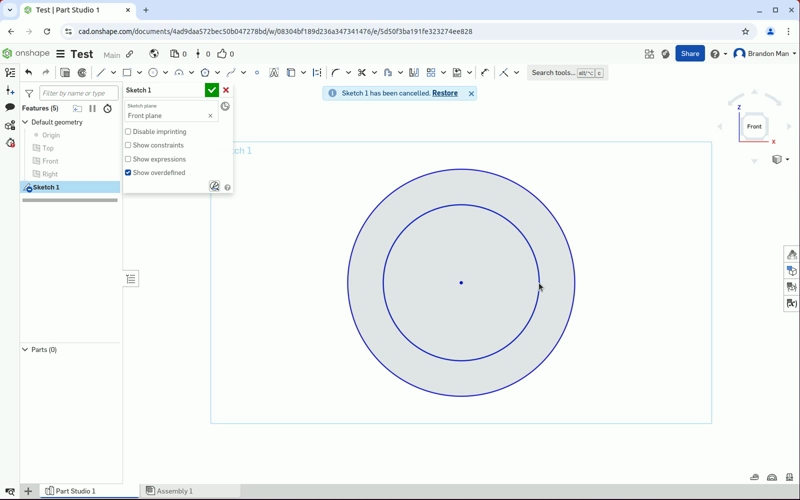
mouse_move(372, 308)
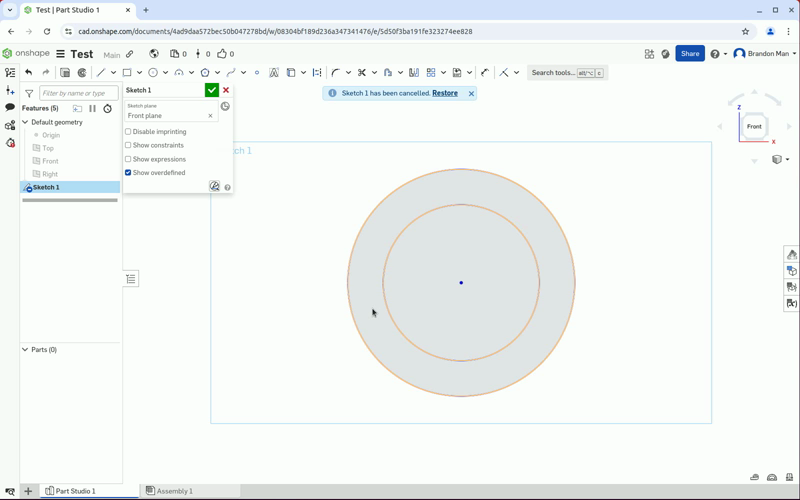
click(372, 308)
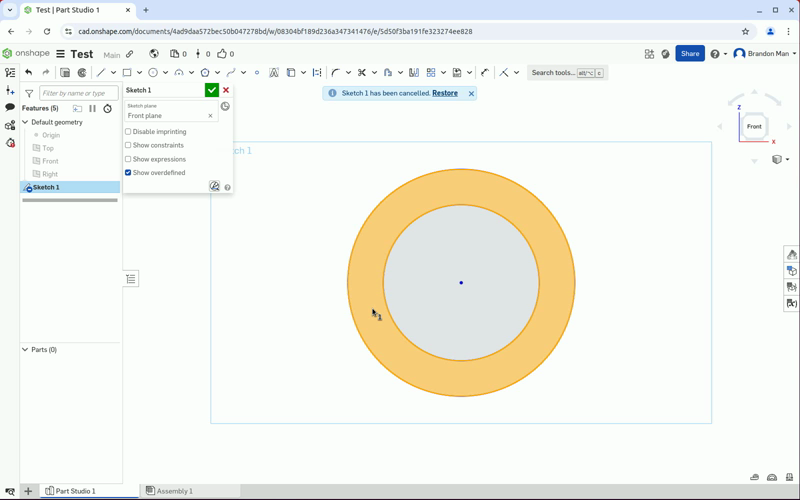
mouse_move(73, 352)
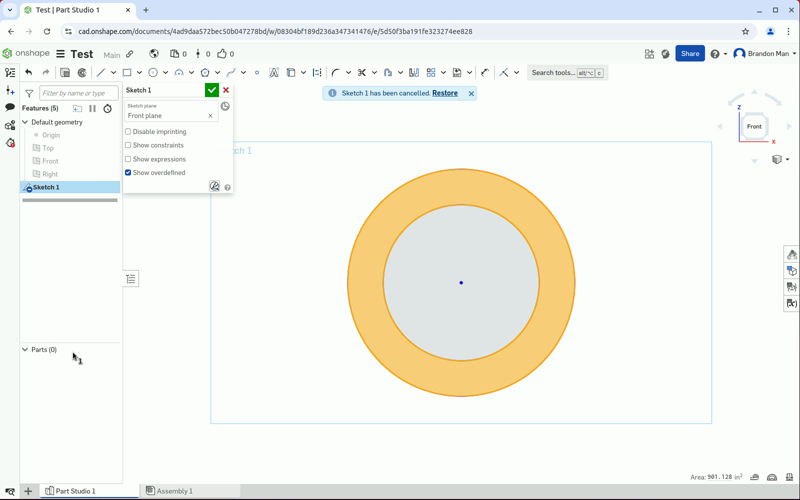
key(shift+y)
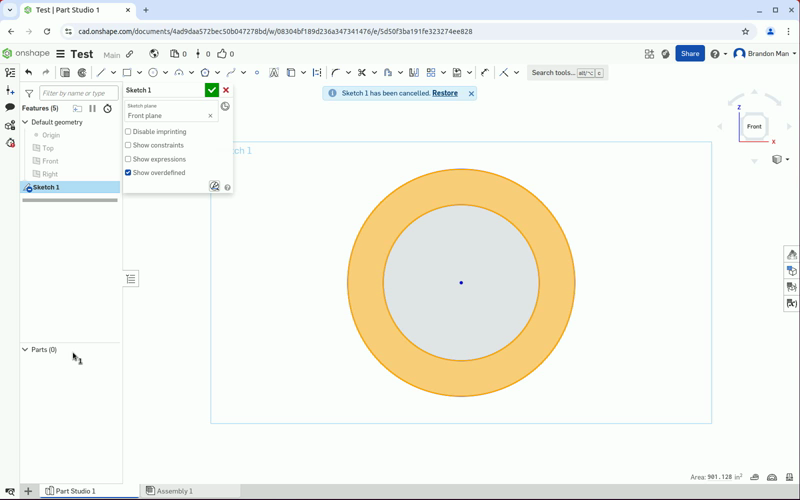
key(shift+e)
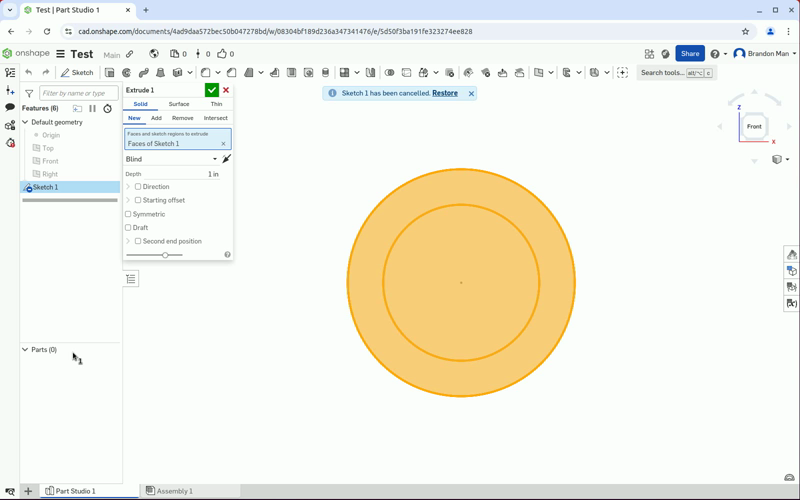
mouse_move(143, 106)
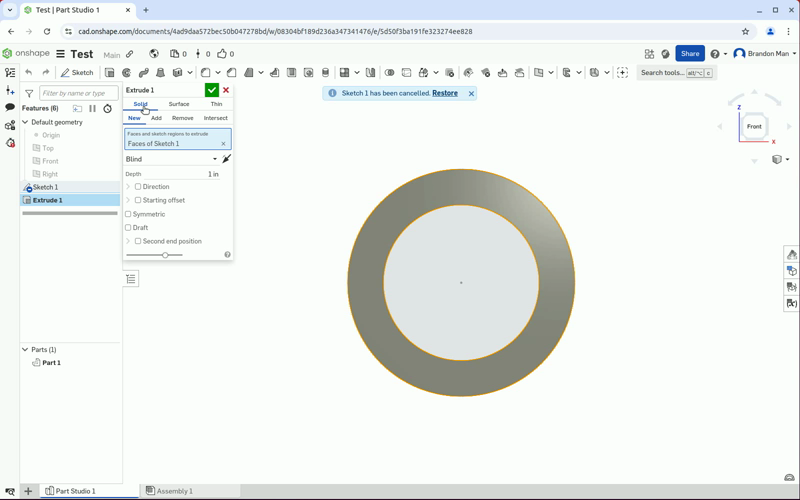
click(143, 106)
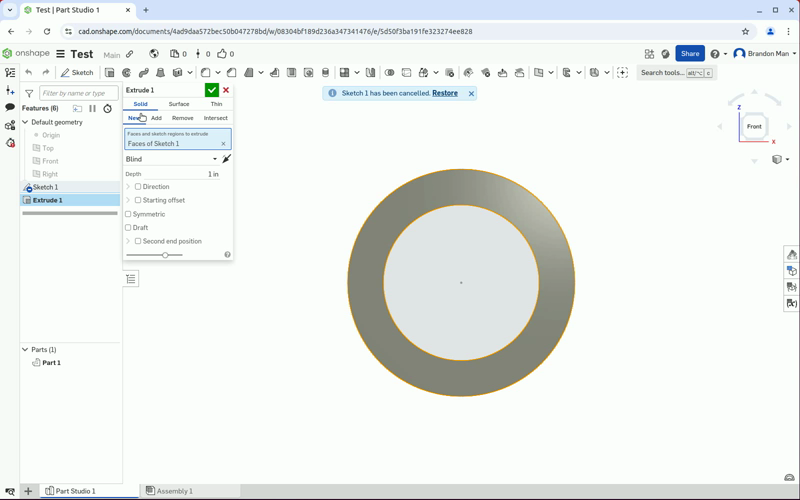
mouse_move(137, 120)
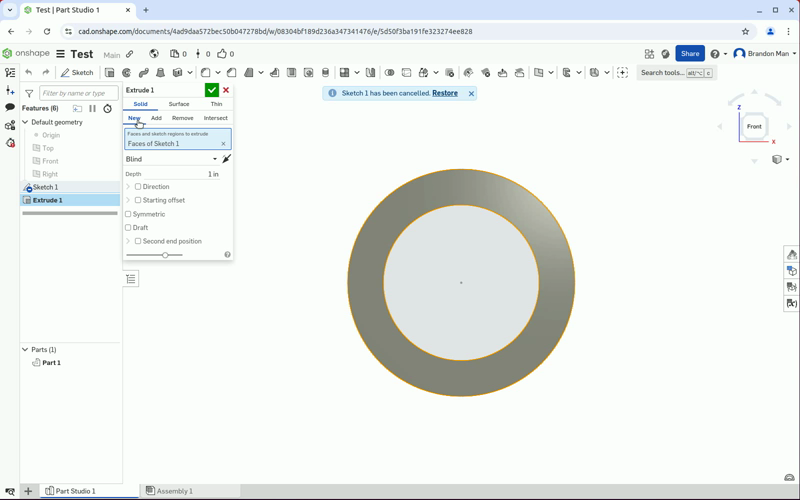
click(137, 120)
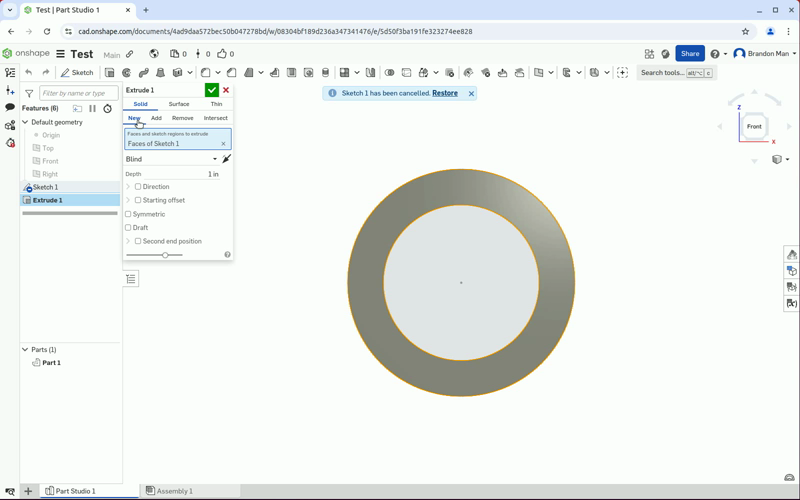
key(tab, 4)
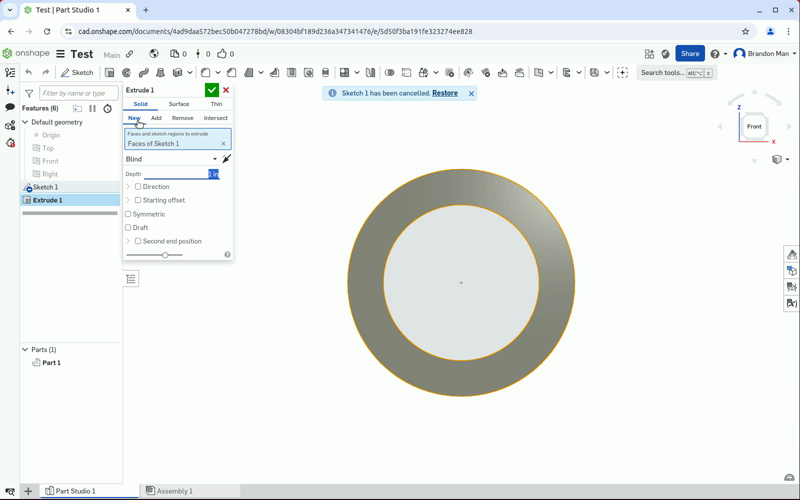
text(12.998)
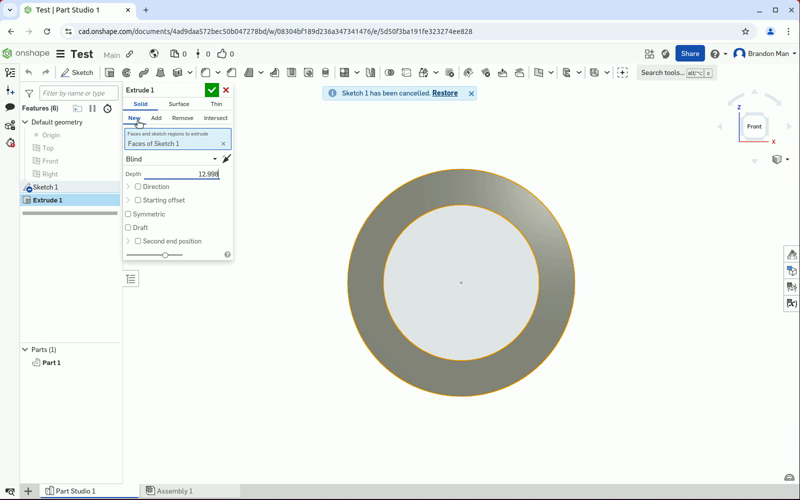
key(tab, 3)
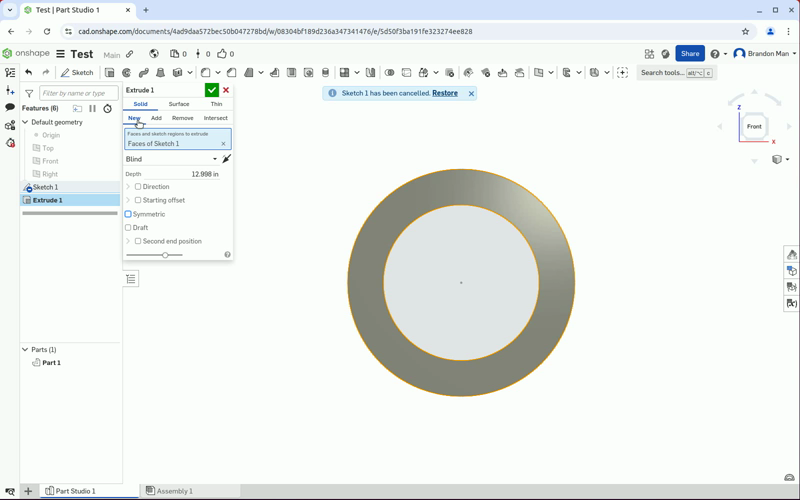
key(space)
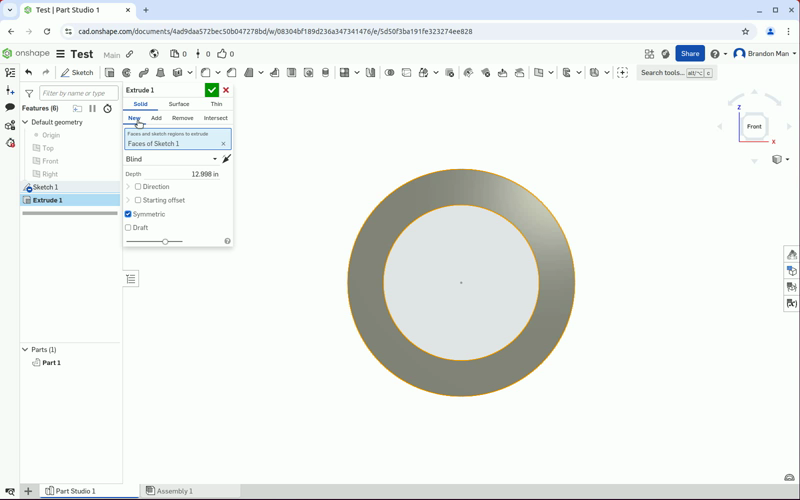
key(enter)
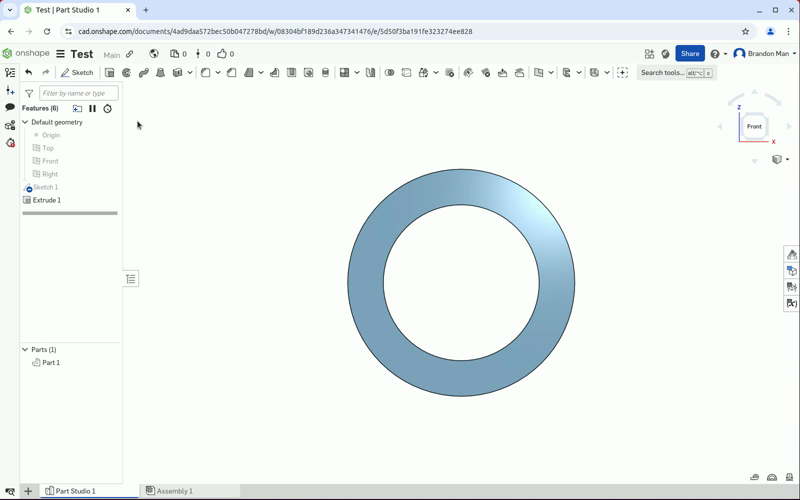
key(shift+h)
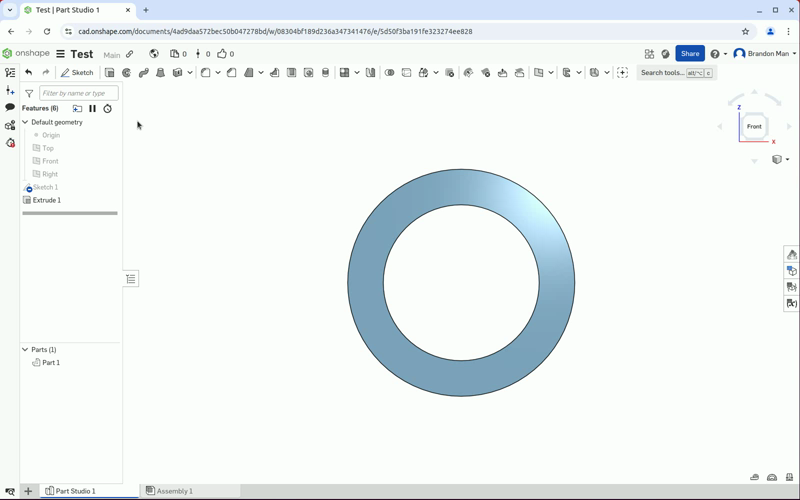
key(shift+h)
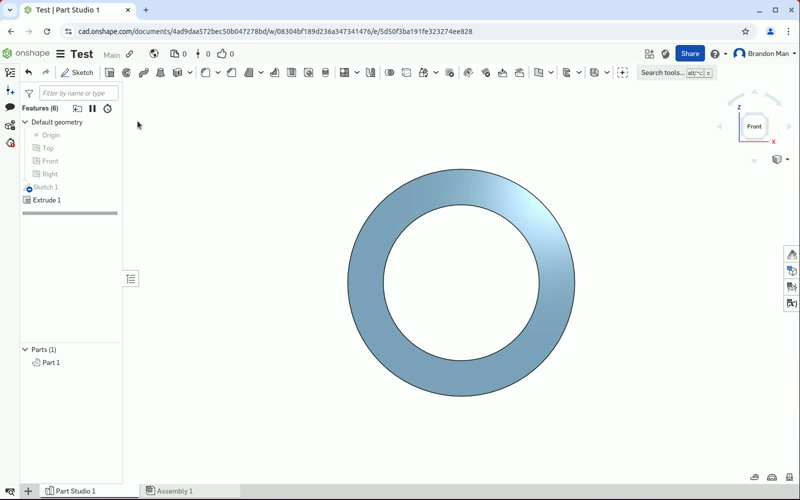
mouse_move(73, 189)
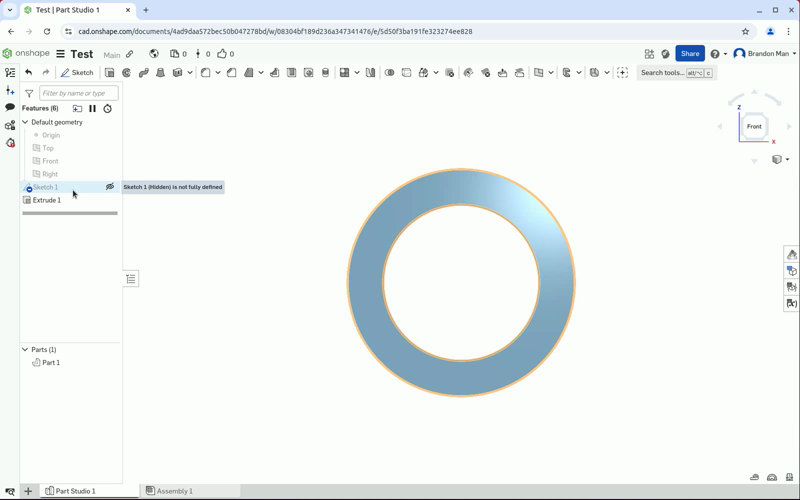
click(73, 189)
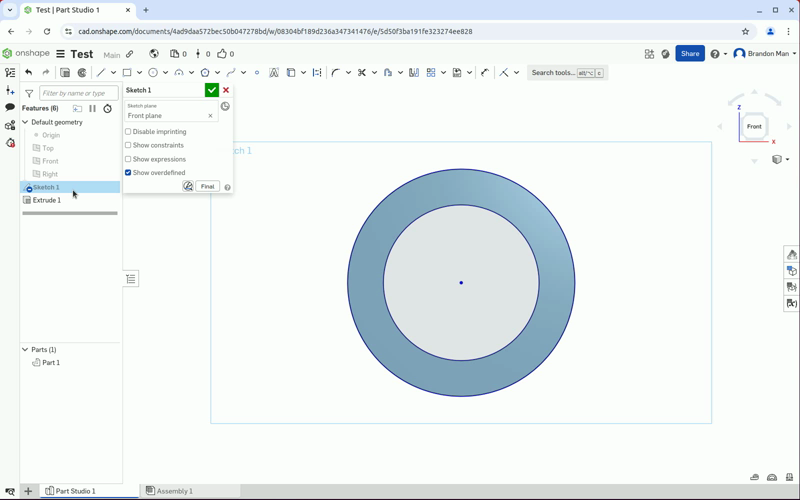
mouse_move(229, 92)
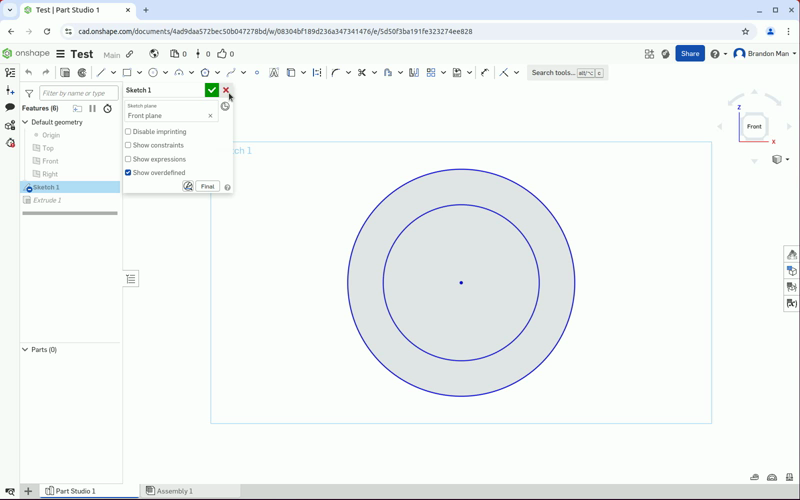
click(229, 92)
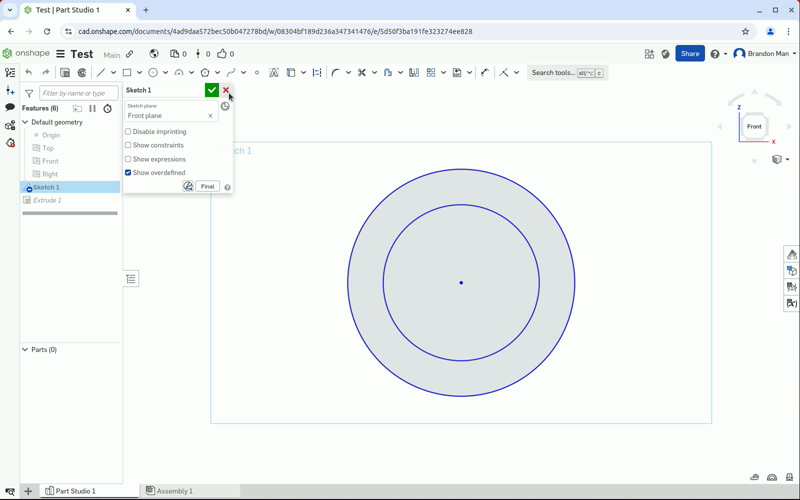
key(shift+s)
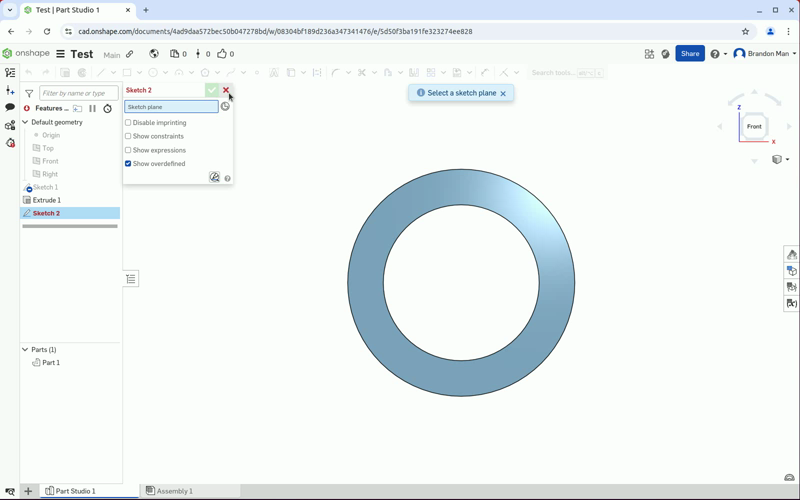
mouse_move(73, 163)
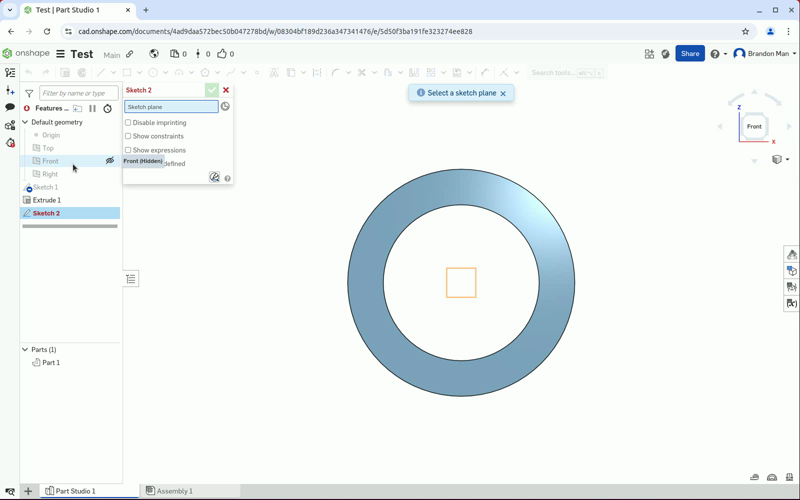
click(73, 163)
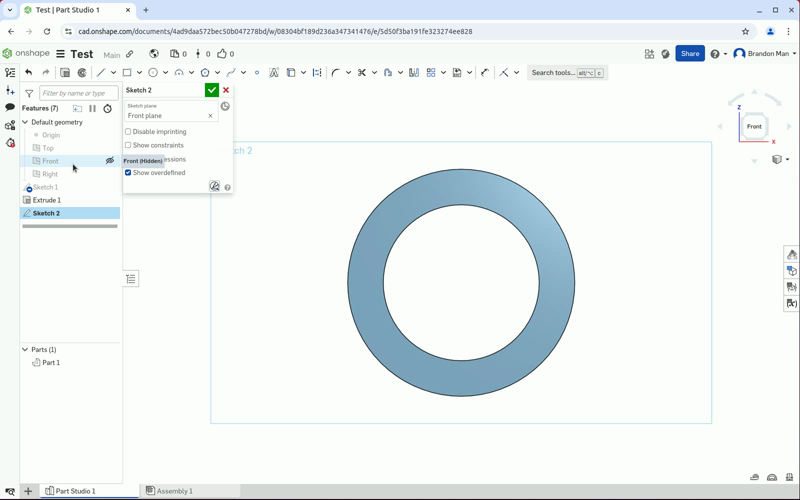
mouse_move(73, 352)
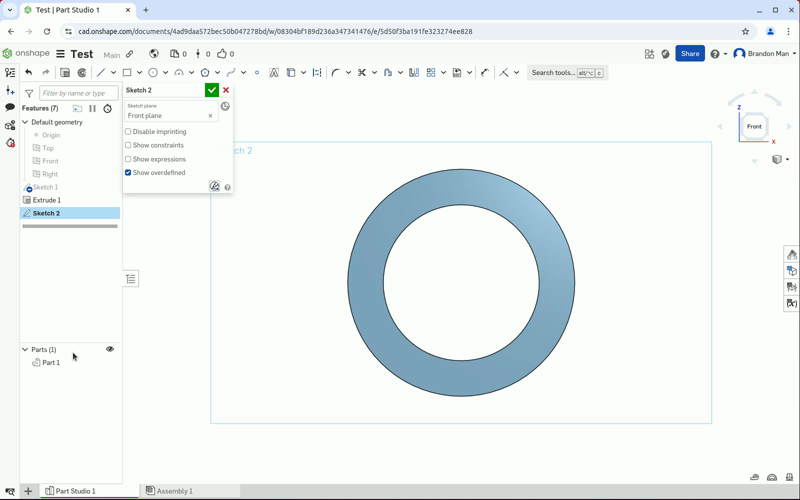
key(y)
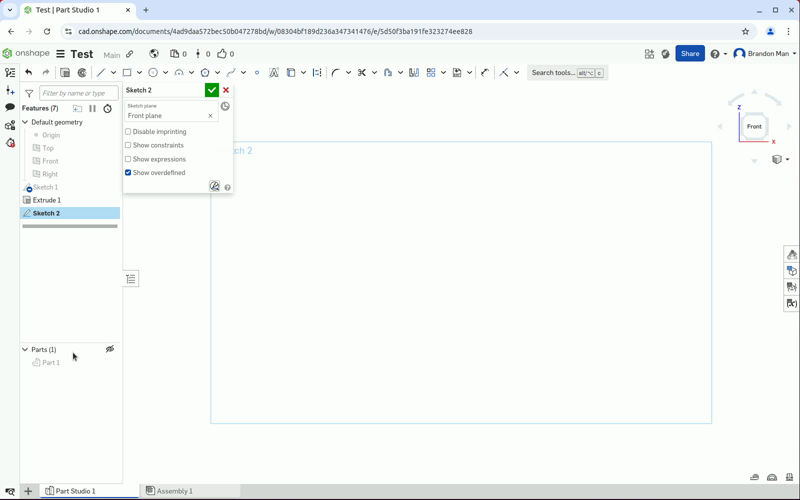
key(c)
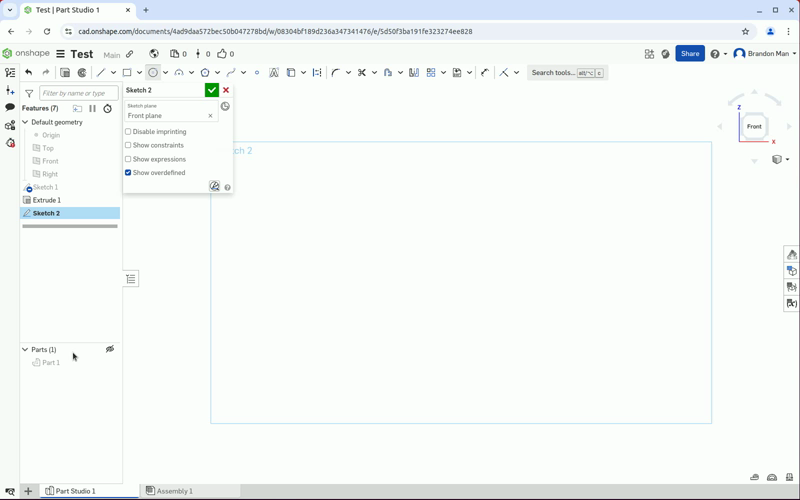
key_down(shift)
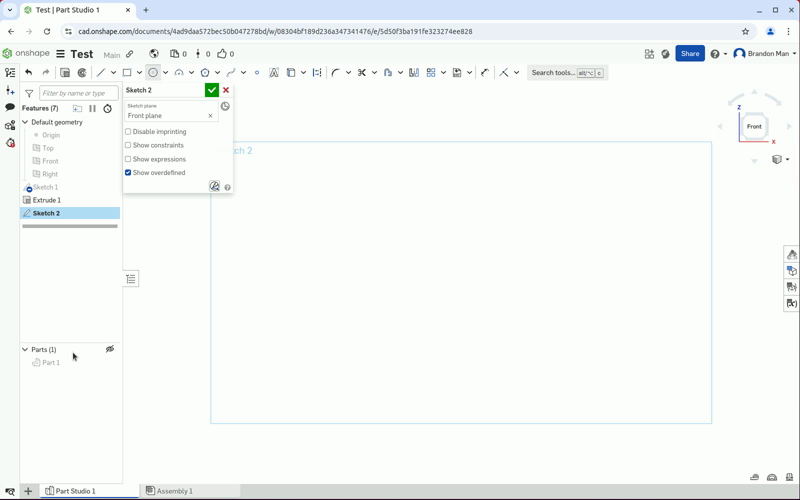
mouse_move(461, 282)
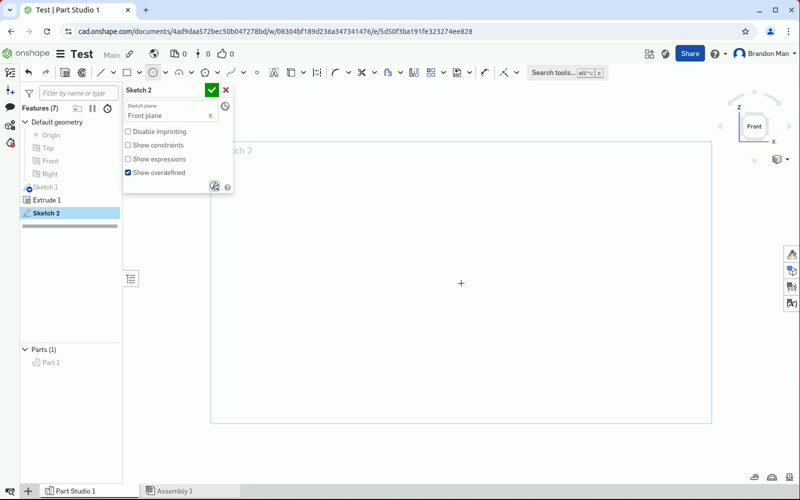
click(461, 282)
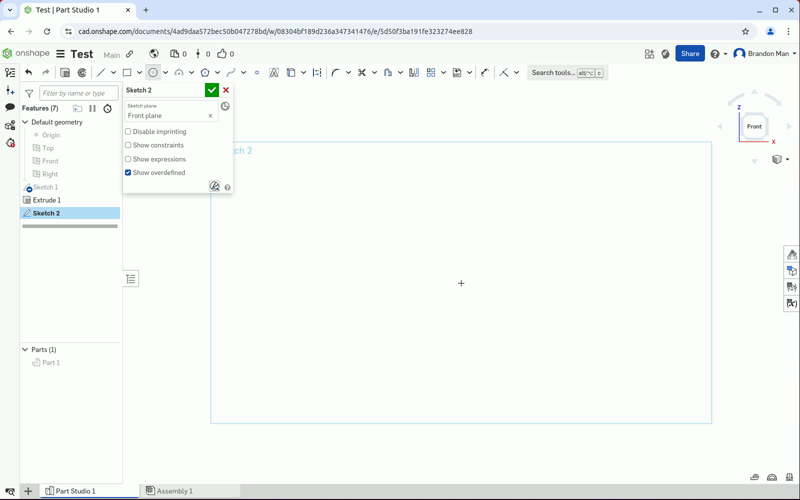
key_up(shift)
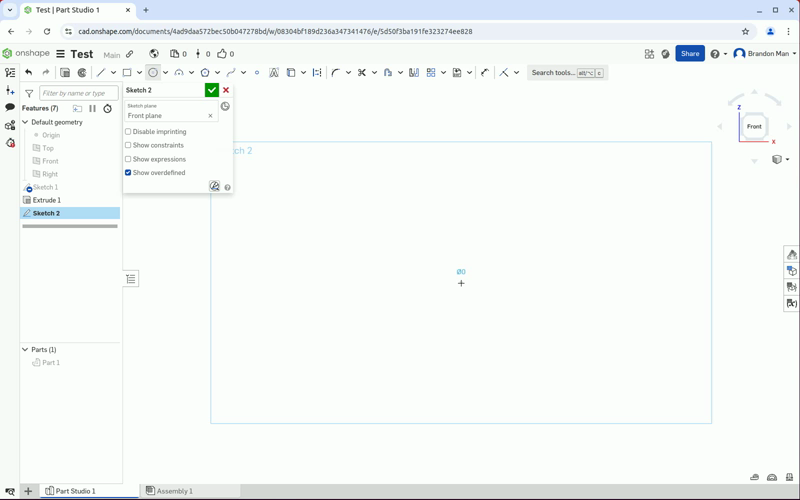
mouse_move(540, 282)
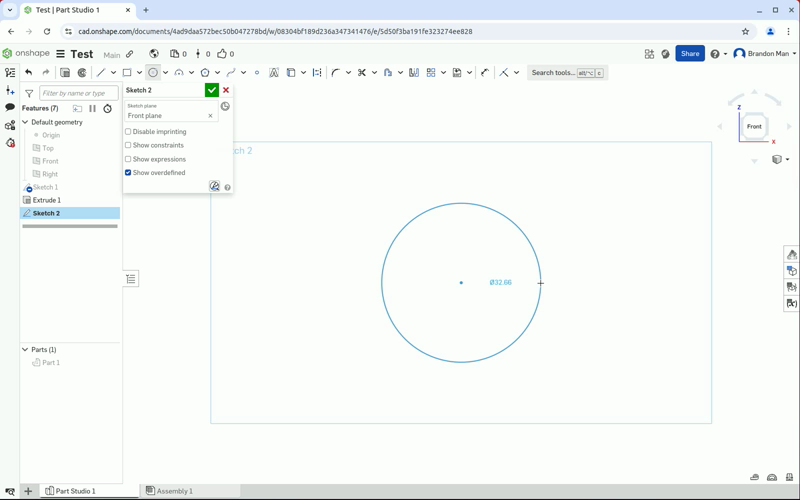
click(540, 282)
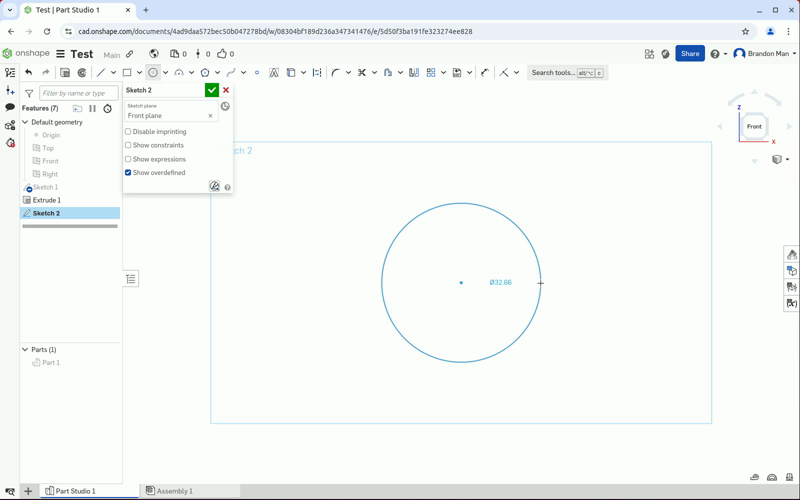
key(esc)
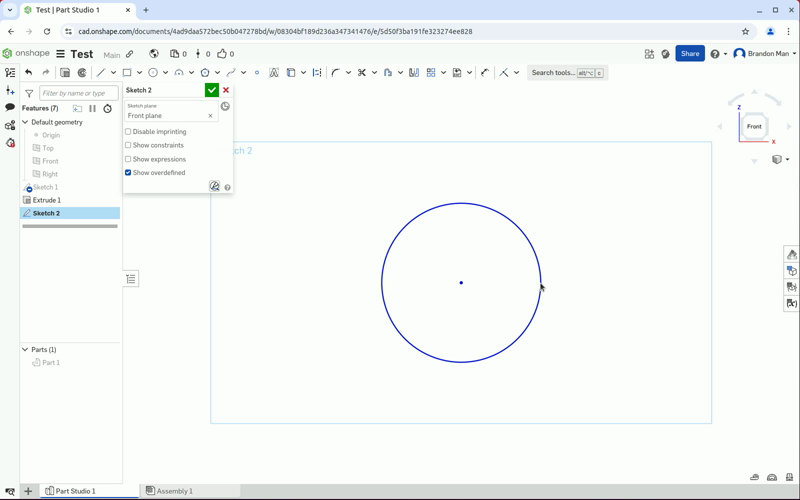
key(c)
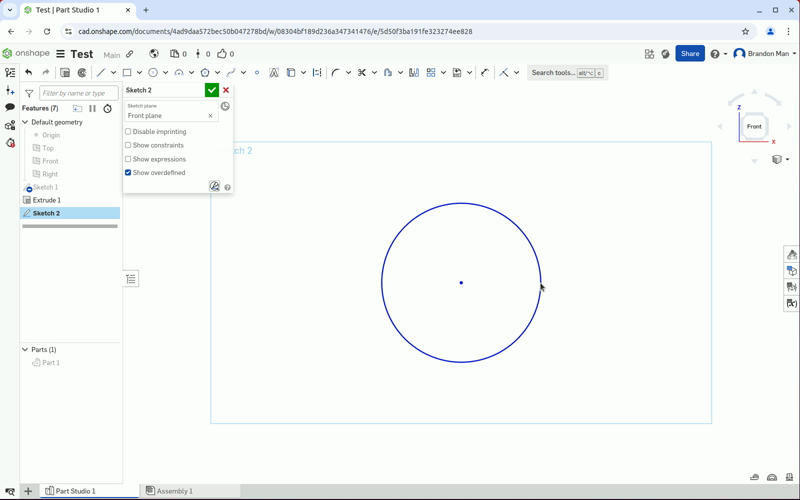
key_down(shift)
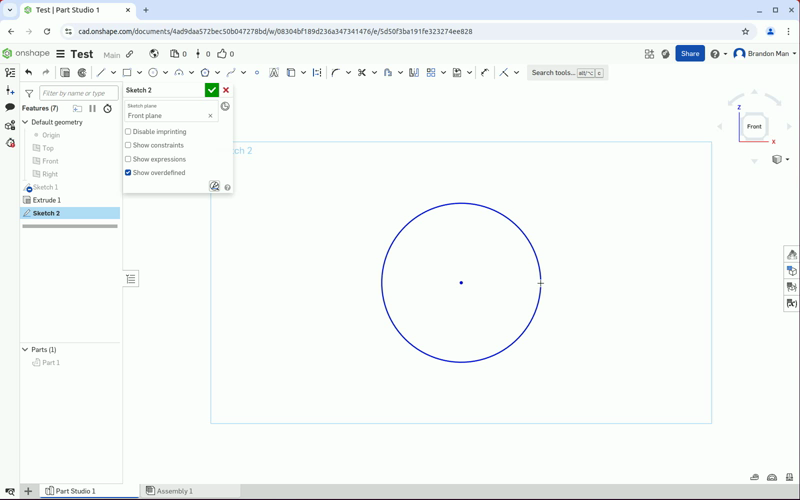
mouse_move(461, 282)
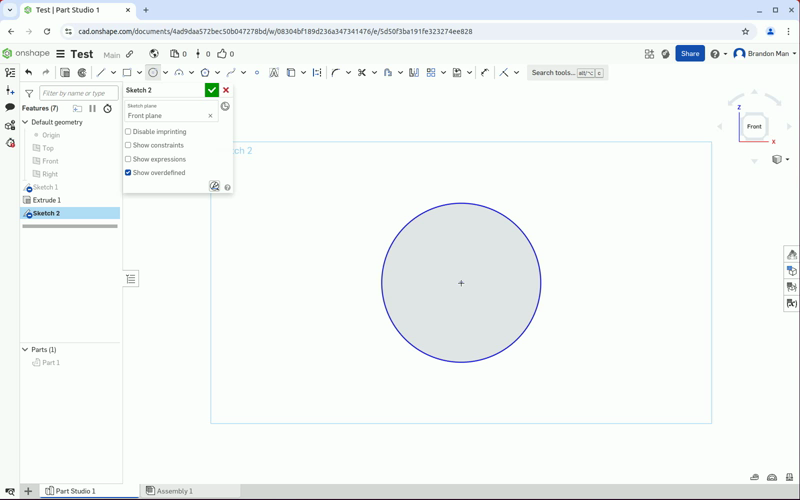
click(461, 282)
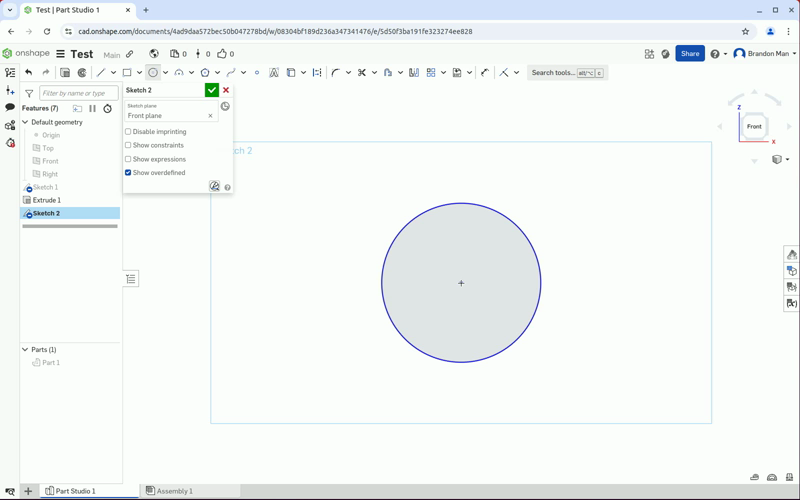
key_up(shift)
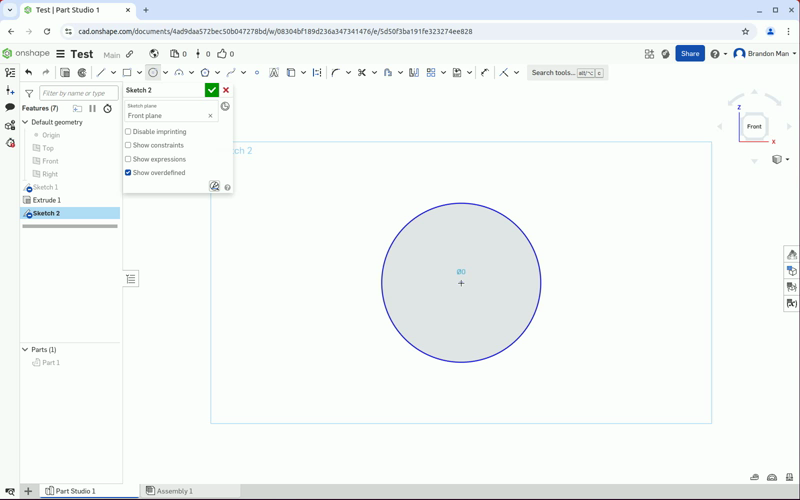
mouse_move(494, 282)
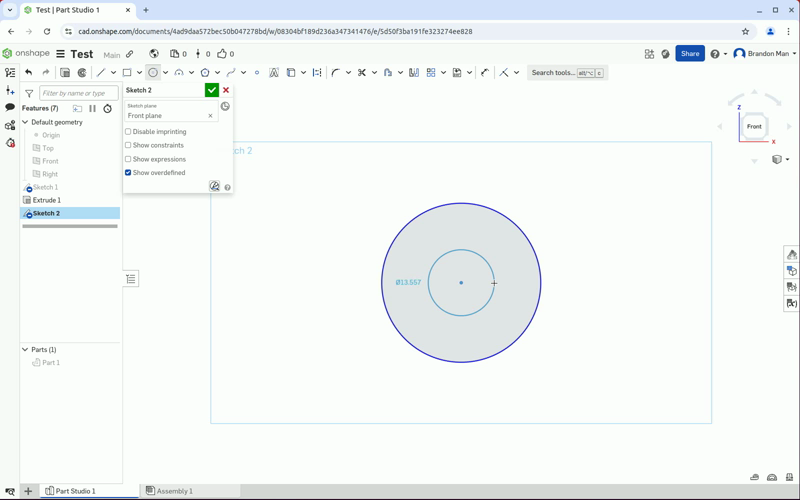
click(494, 282)
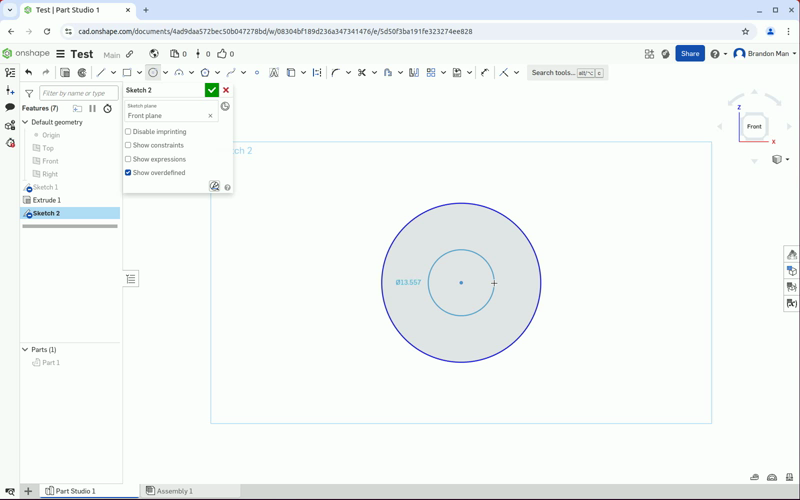
key(esc)
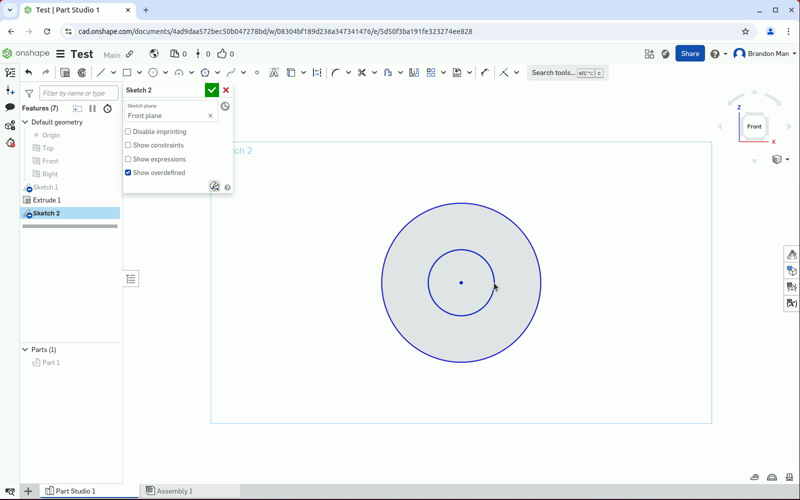
mouse_move(522, 255)
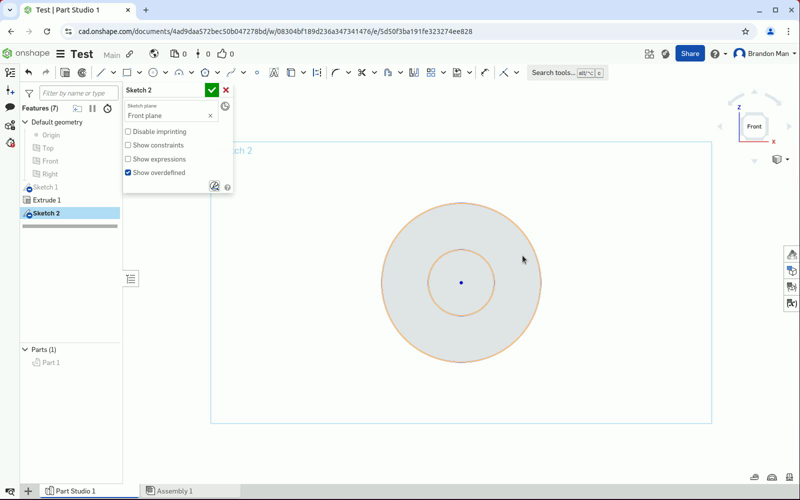
click(522, 255)
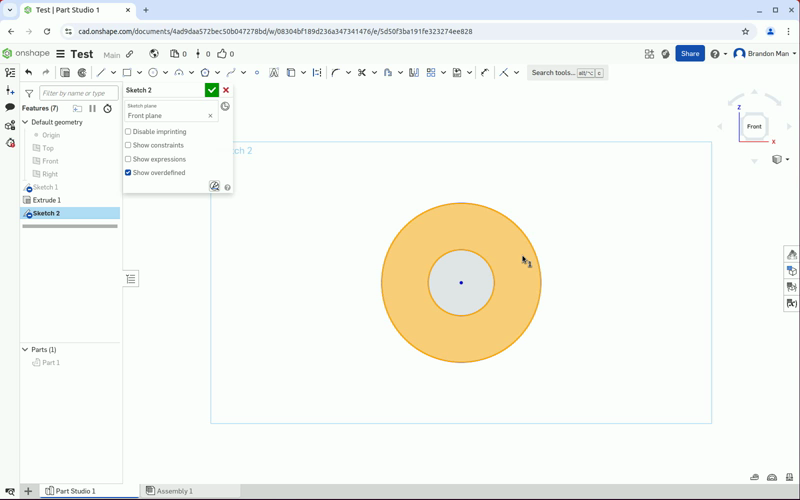
mouse_move(73, 352)
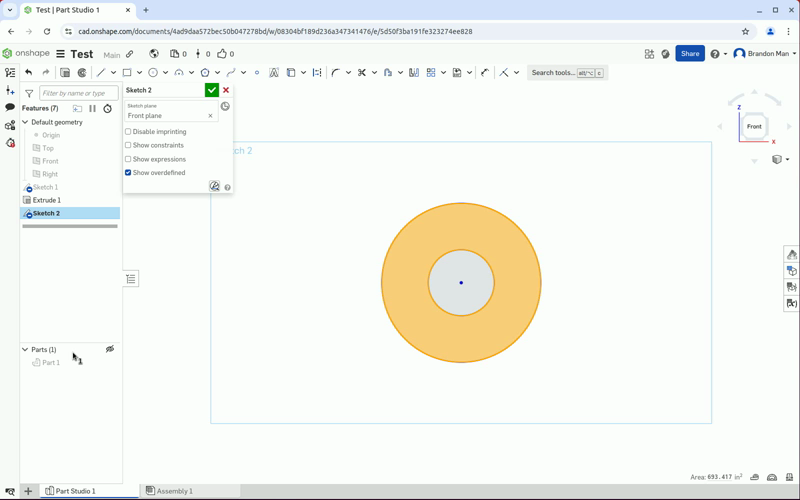
key(shift+y)
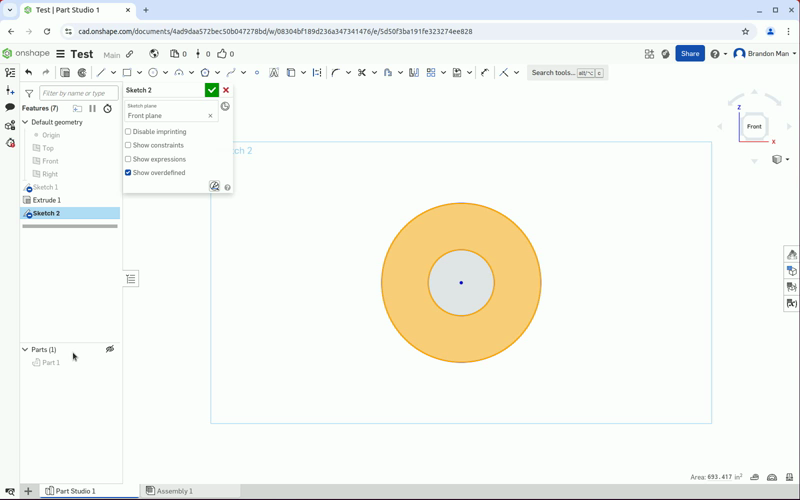
key(shift+e)
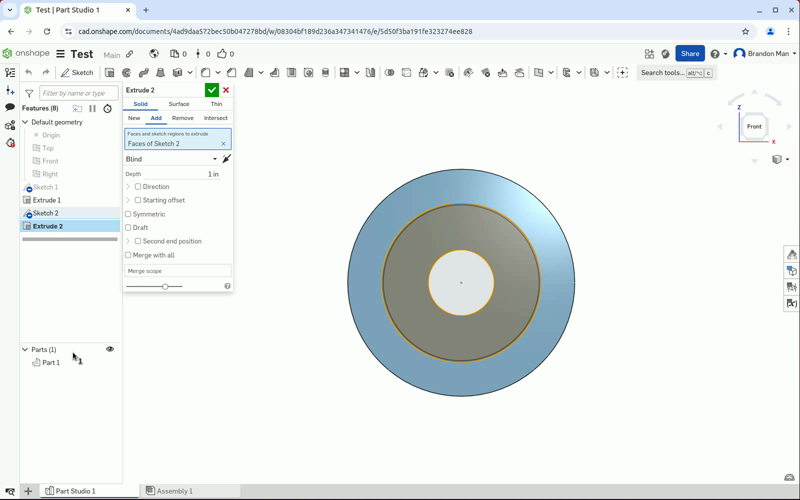
mouse_move(143, 106)
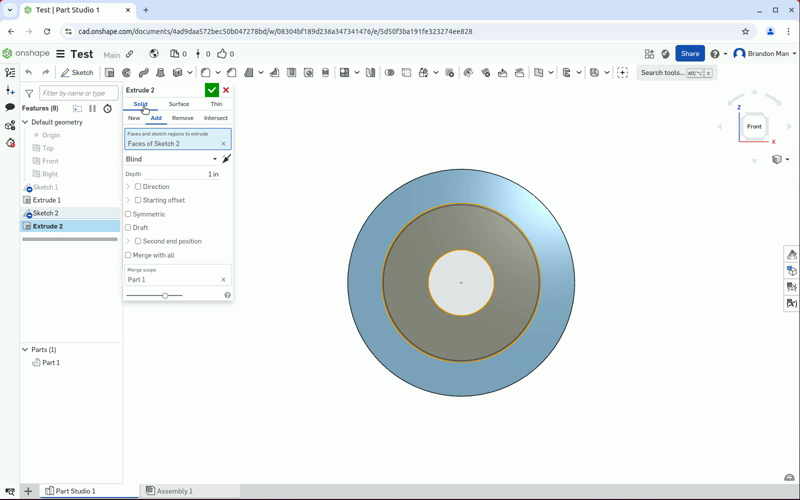
click(143, 106)
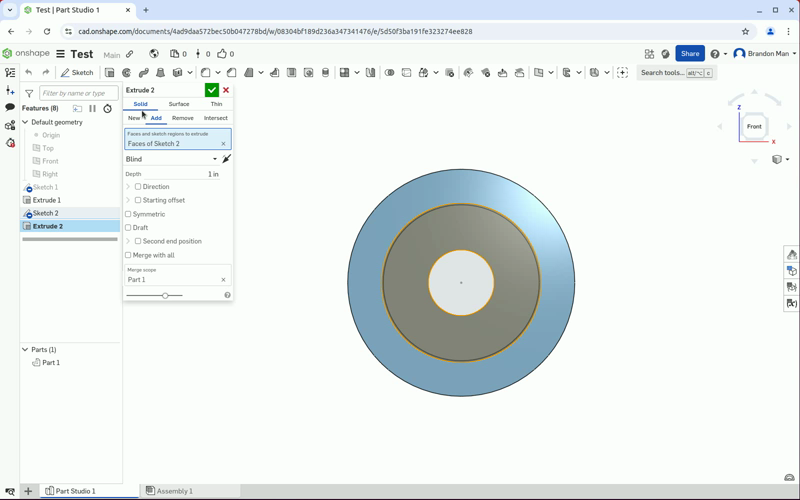
mouse_move(137, 120)
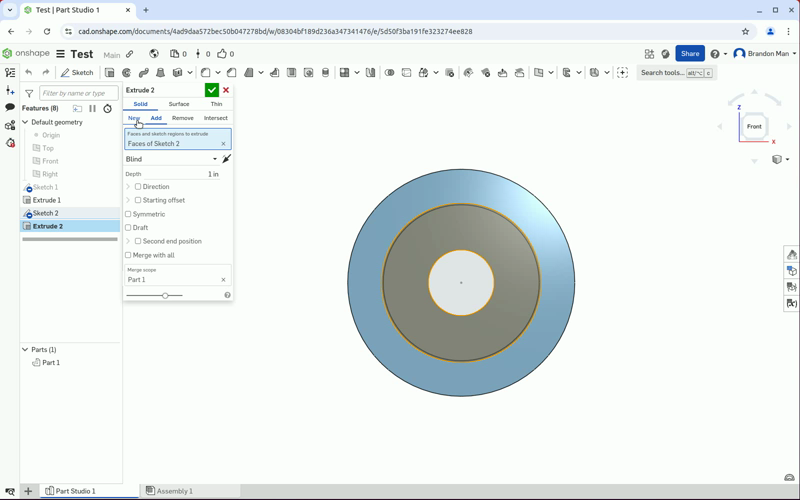
click(137, 120)
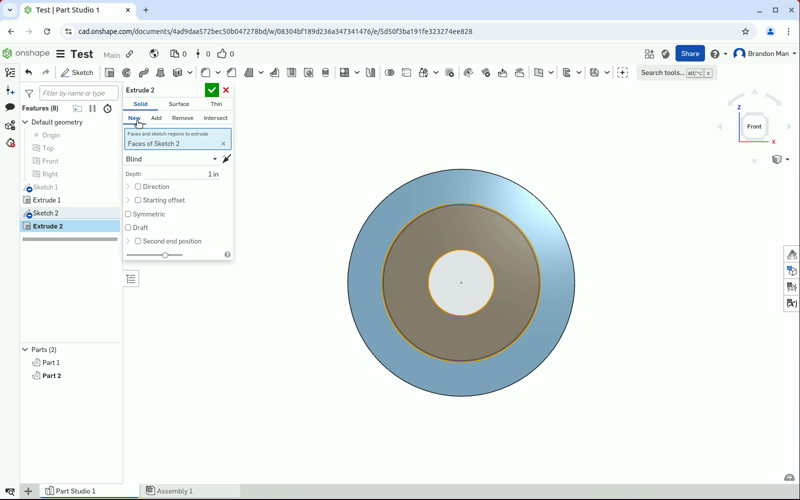
key(tab, 4)
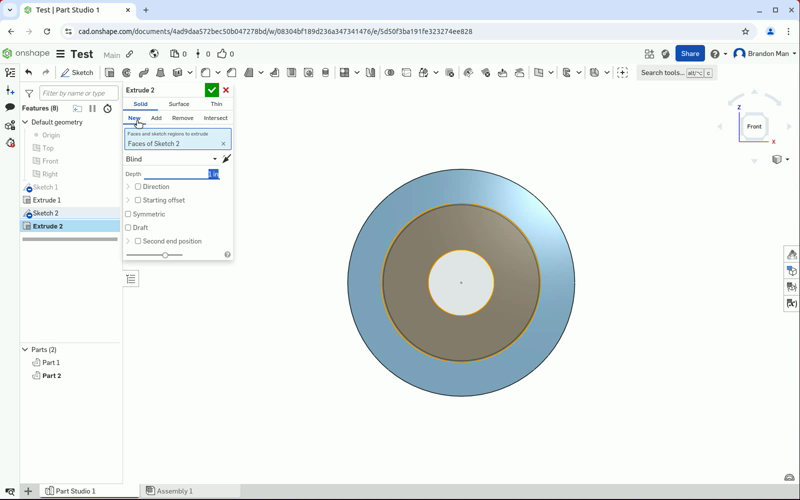
text(11.554)
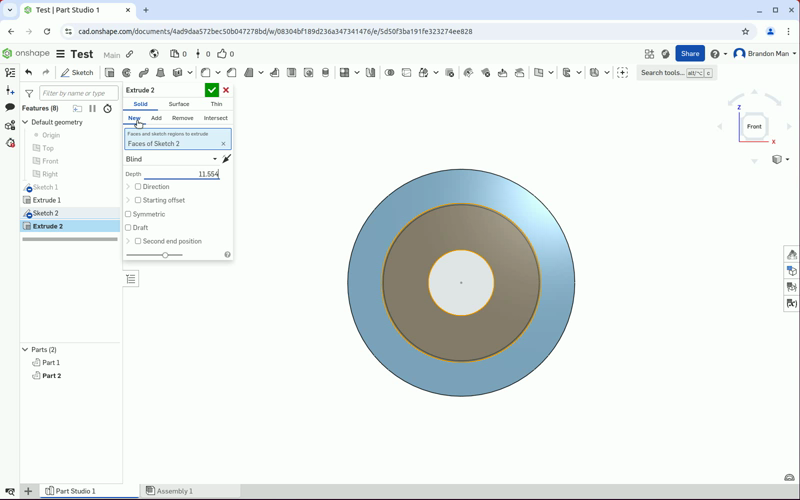
key(tab, 3)
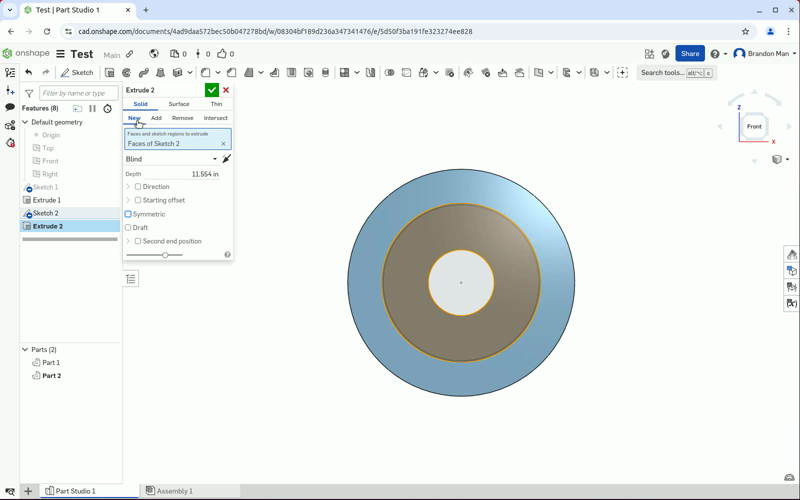
key(space)
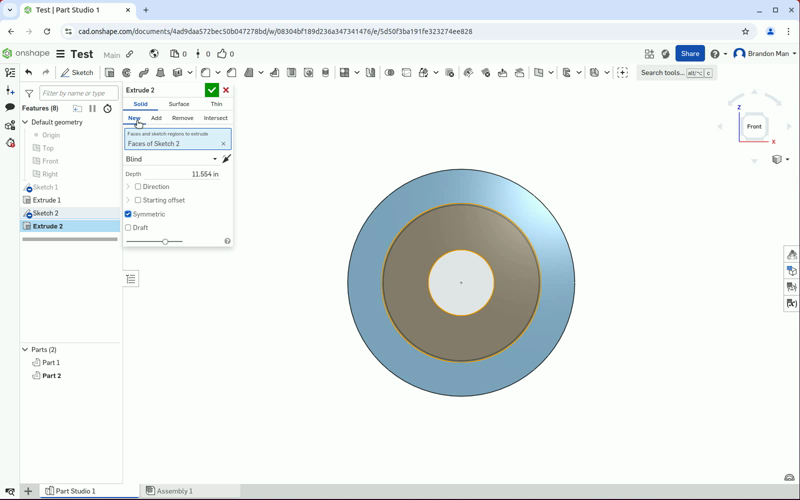
key(enter)
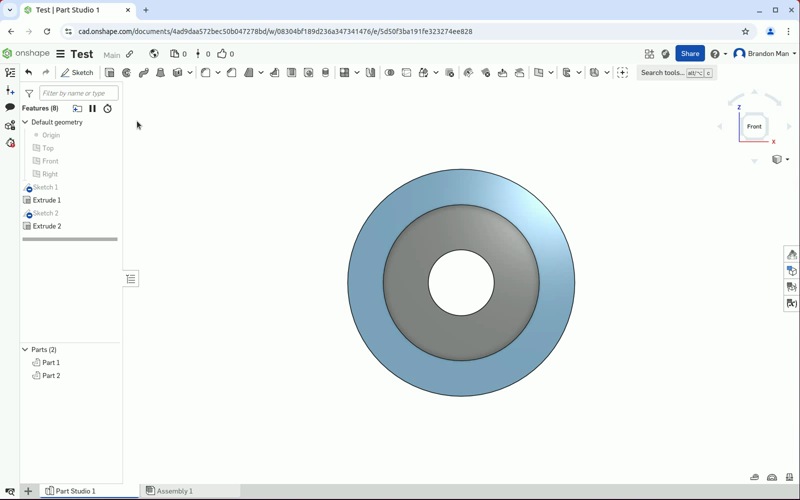
key(shift+h)
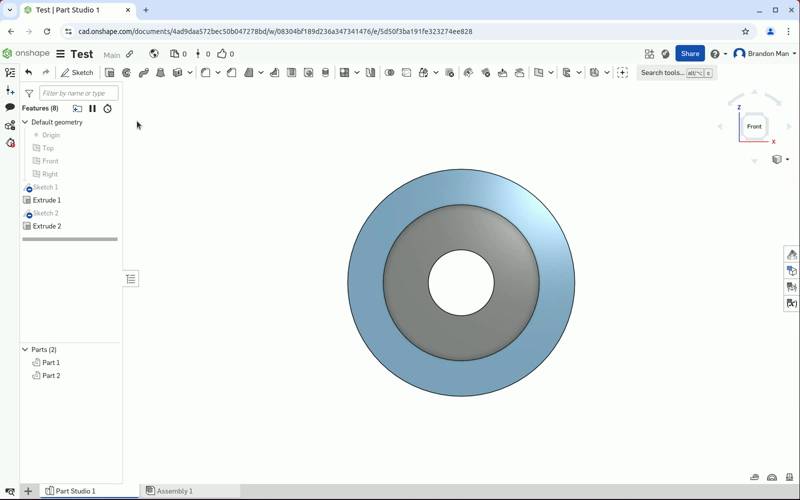
key(shift+h)
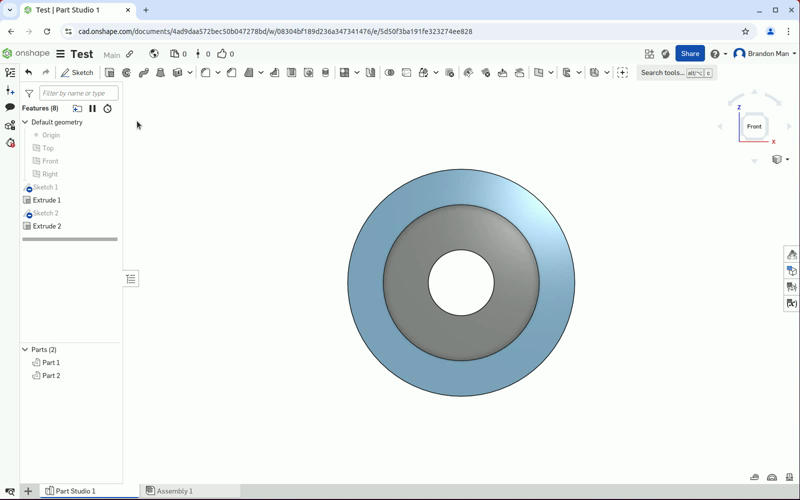
mouse_move(73, 189)
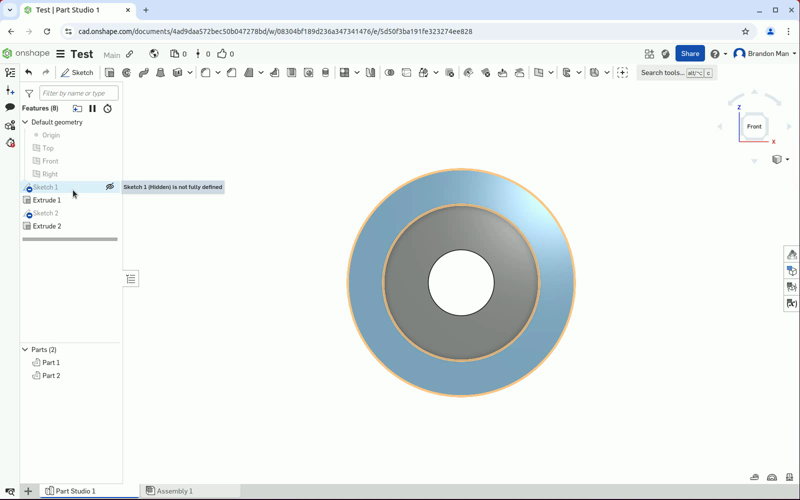
click(73, 189)
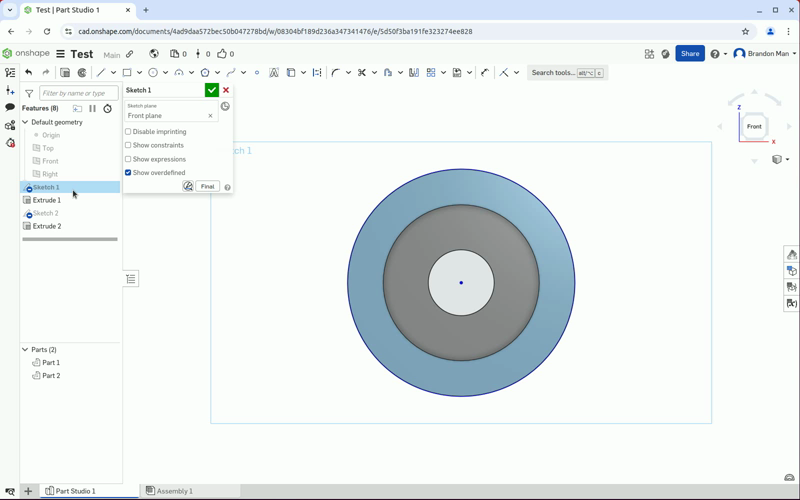
mouse_move(229, 92)
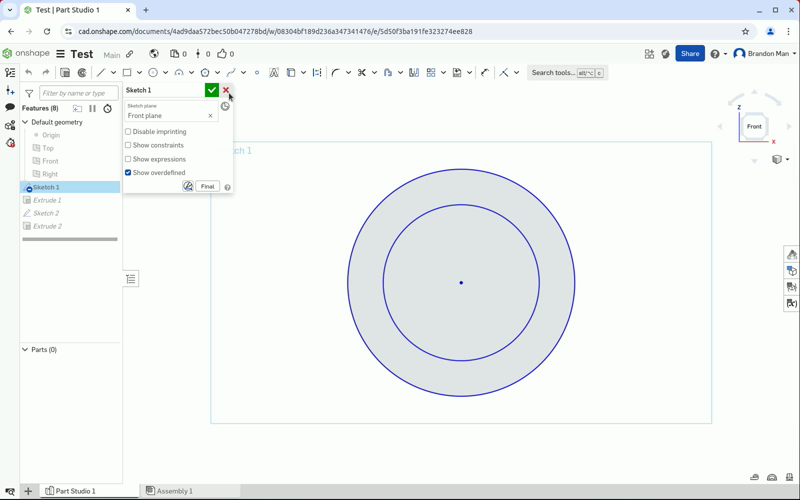
click(229, 92)
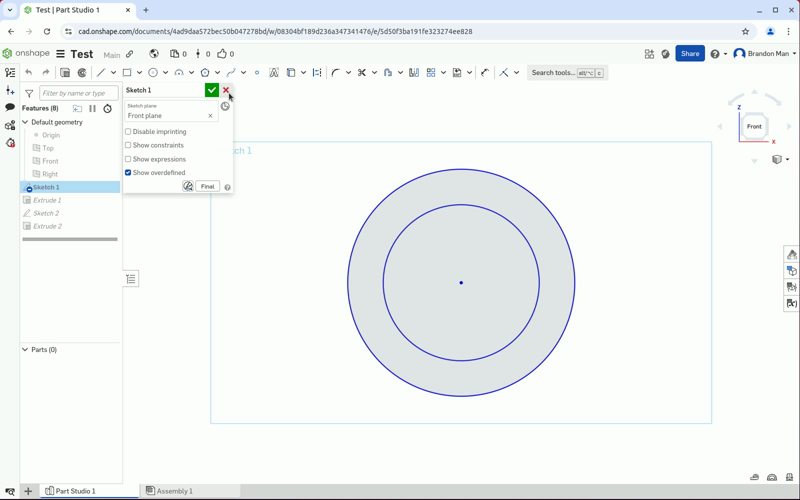
key(shift+s)
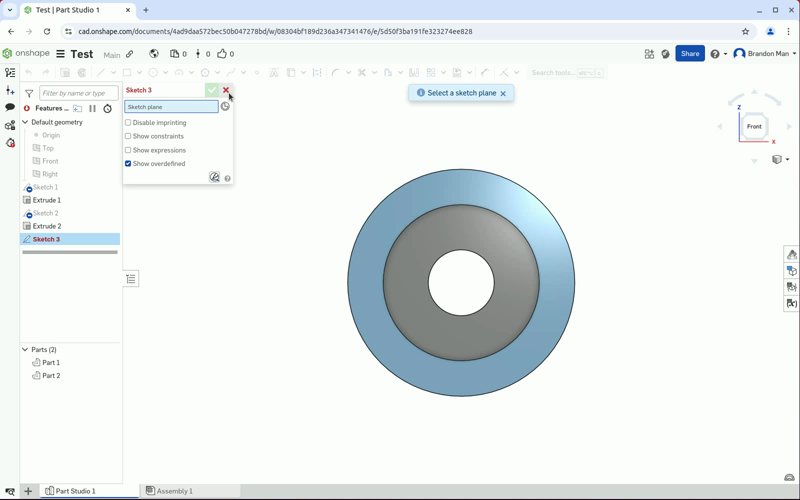
mouse_move(73, 163)
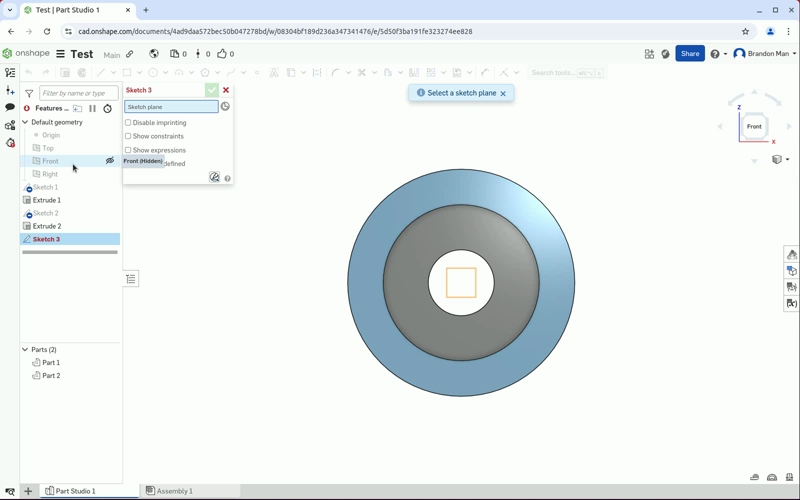
click(73, 163)
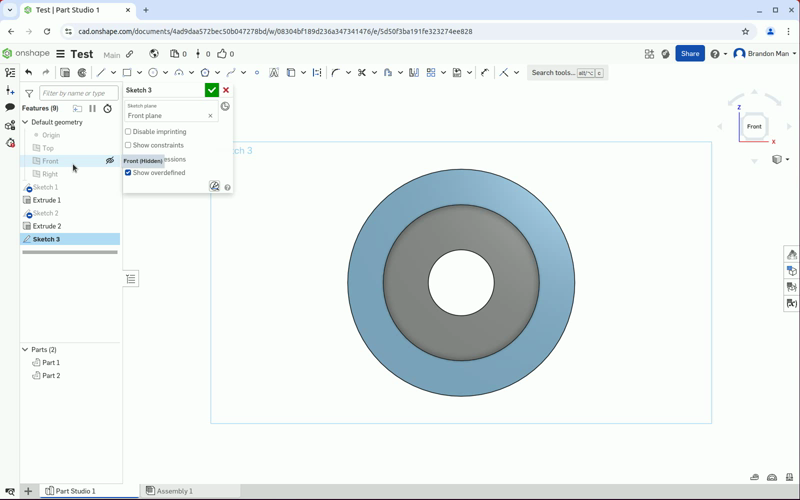
mouse_move(73, 352)
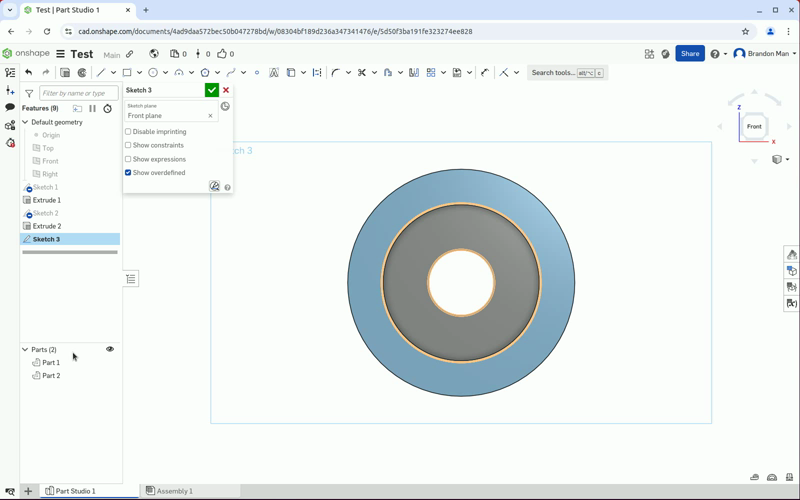
key(y)
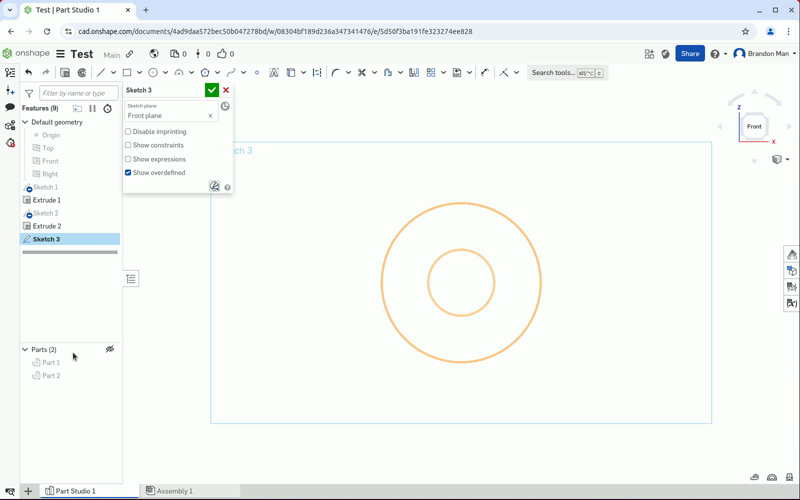
key(c)
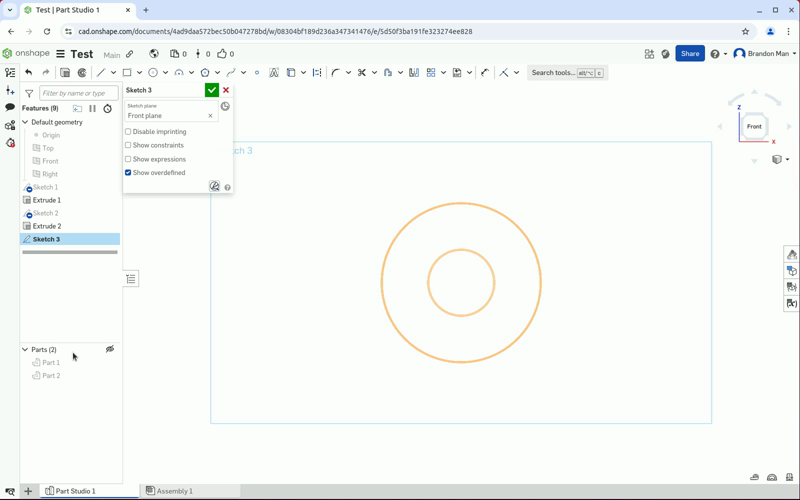
key_down(shift)
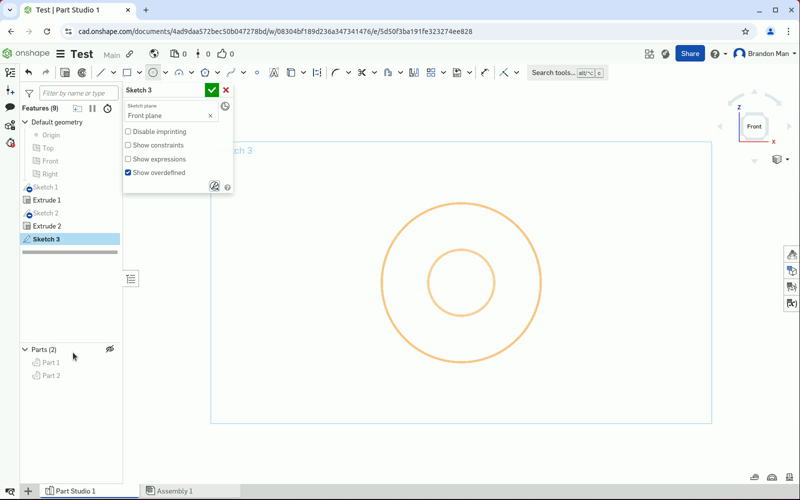
mouse_move(461, 282)
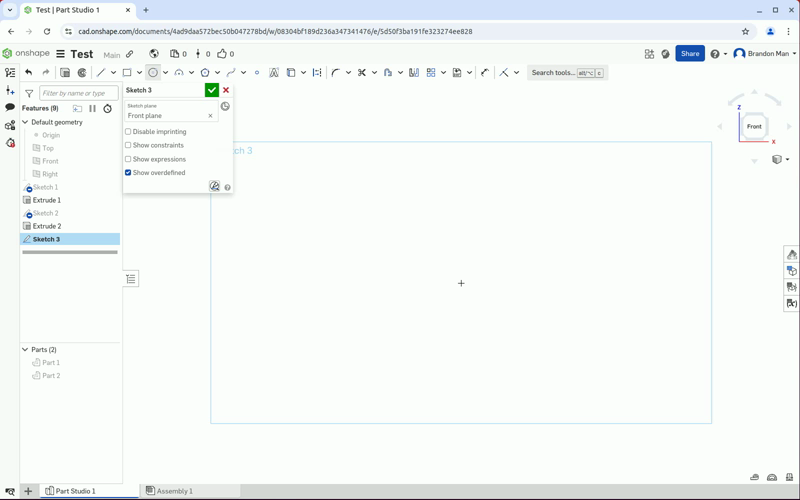
click(461, 282)
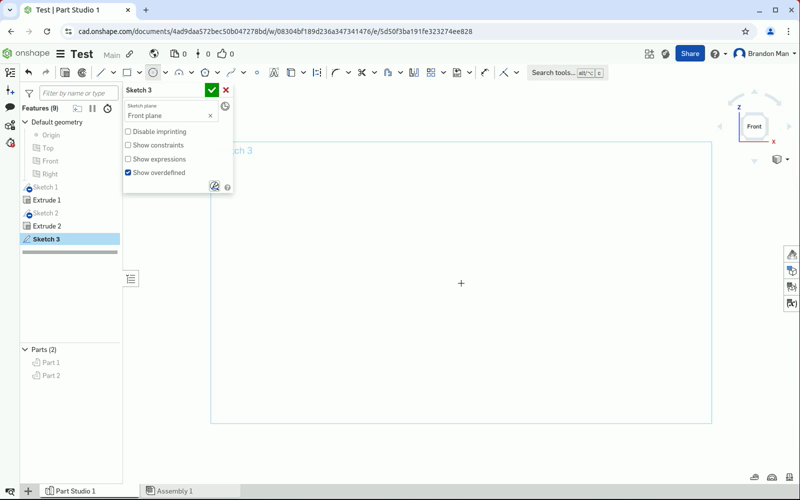
key_up(shift)
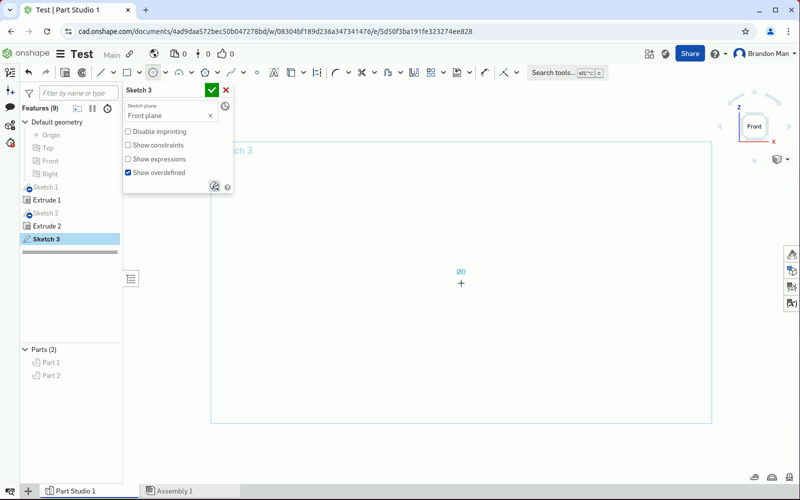
mouse_move(495, 282)
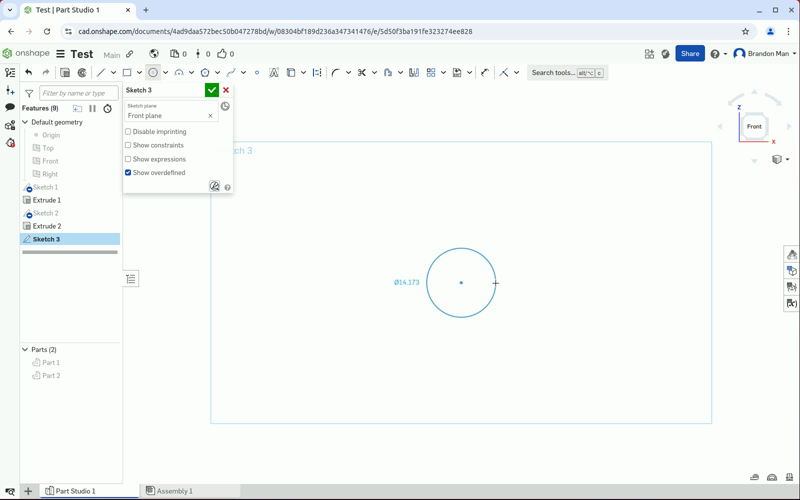
click(495, 282)
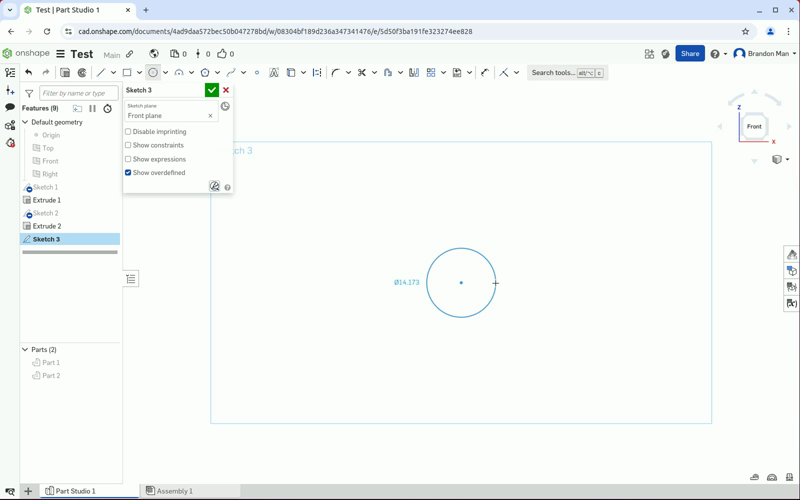
key(esc)
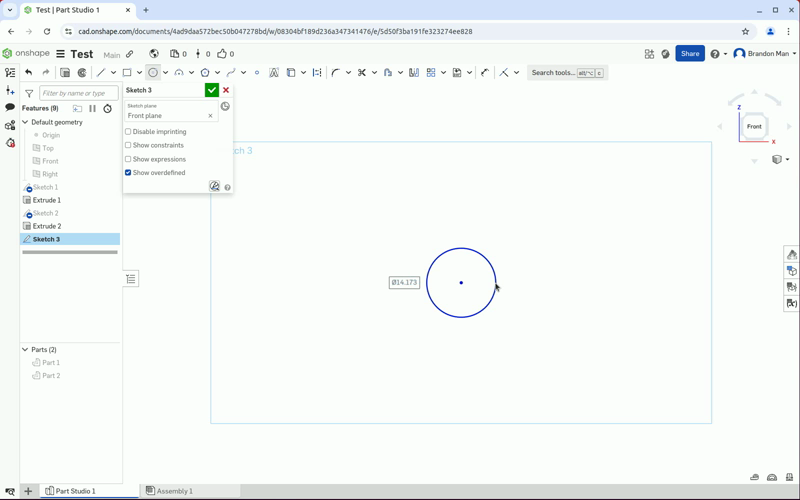
key(c)
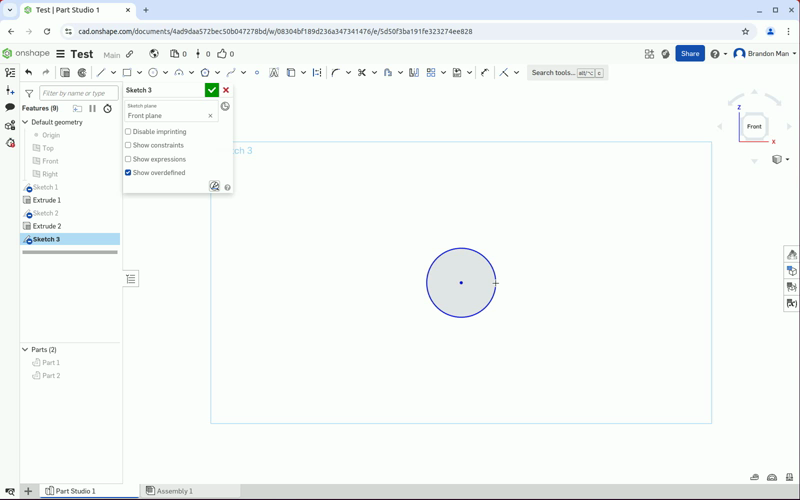
key_down(shift)
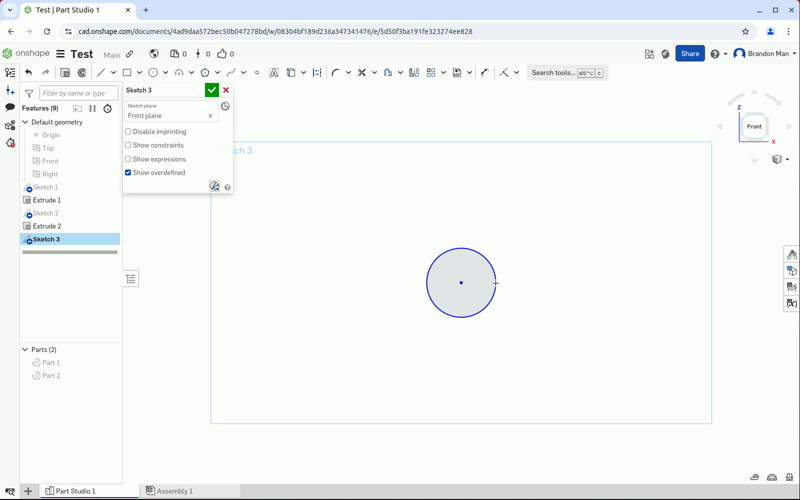
mouse_move(461, 282)
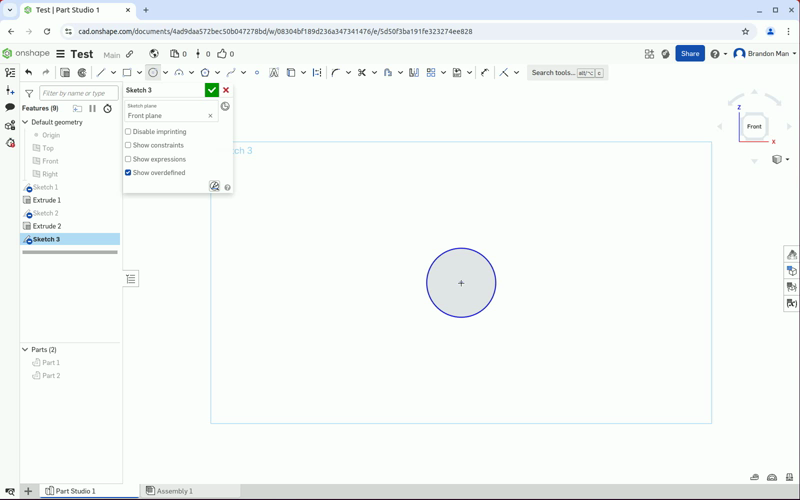
click(461, 282)
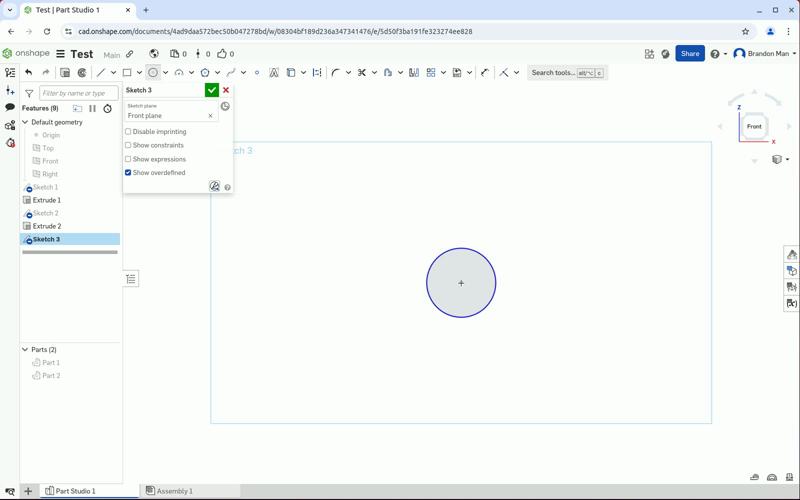
key_up(shift)
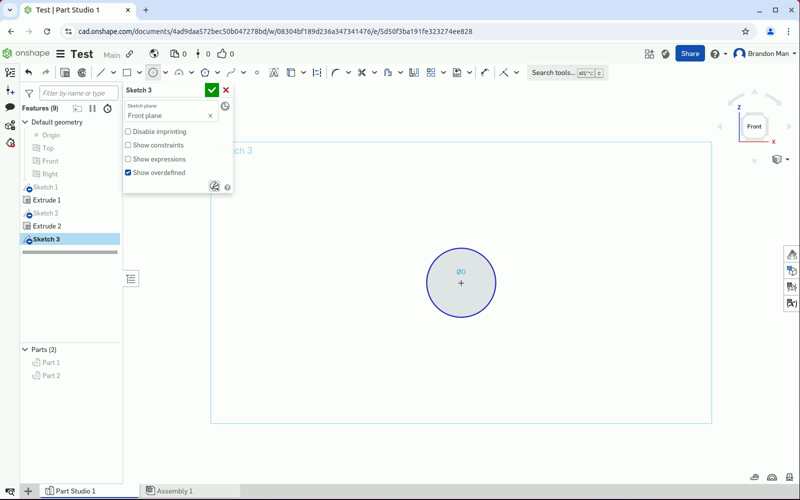
mouse_move(477, 282)
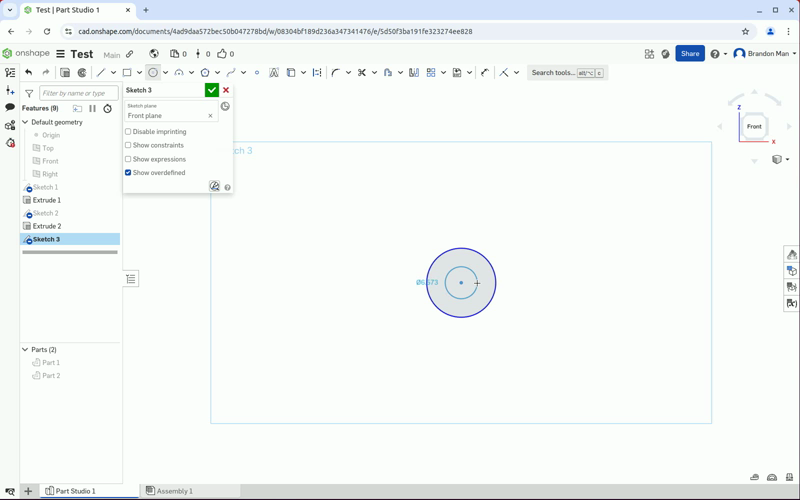
click(477, 282)
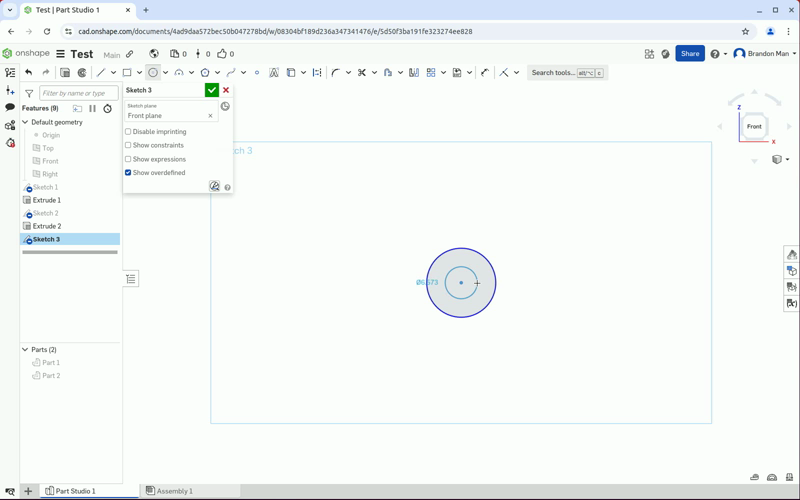
key(esc)
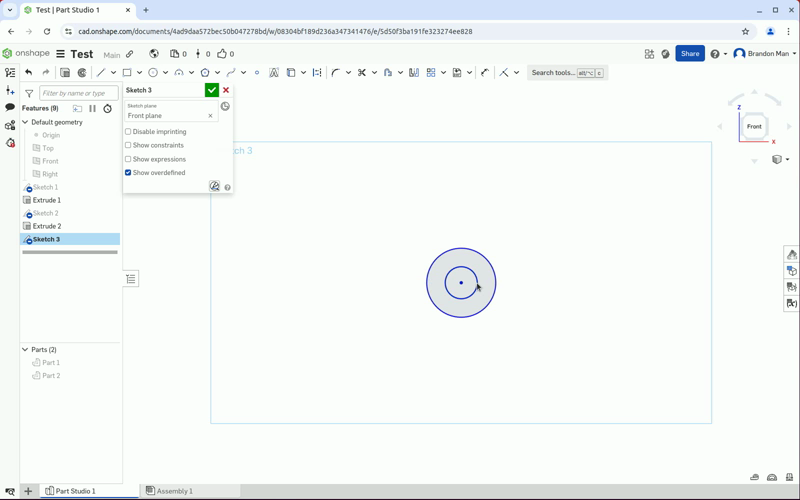
mouse_move(453, 302)
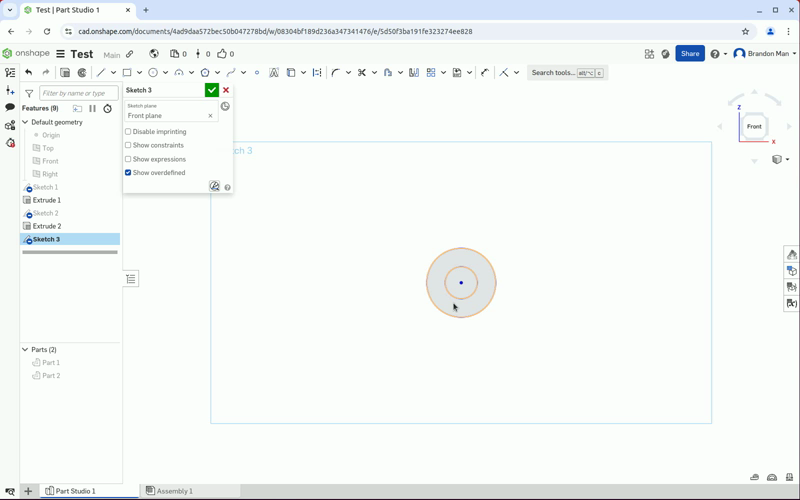
click(453, 302)
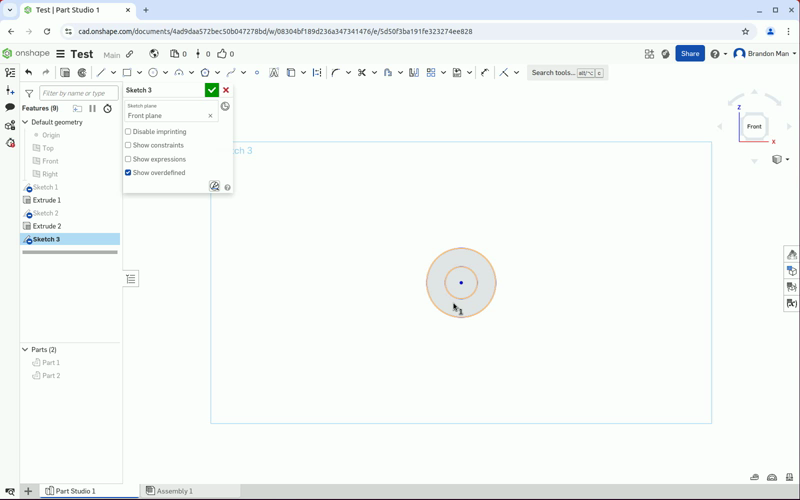
mouse_move(73, 352)
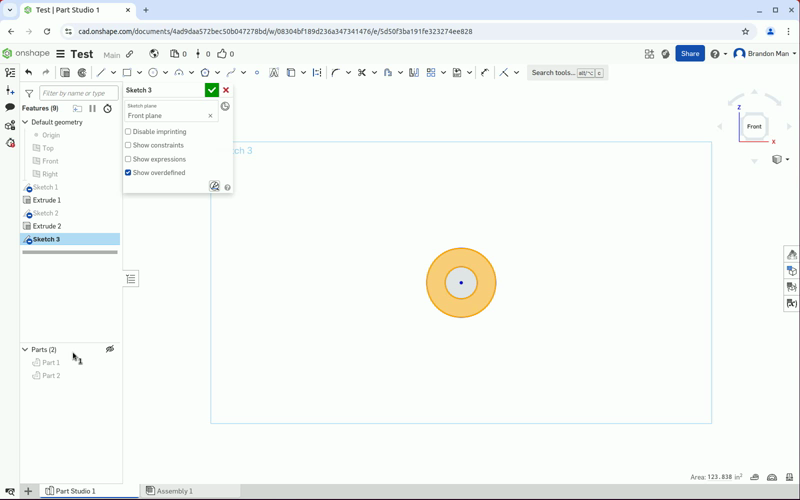
key(shift+y)
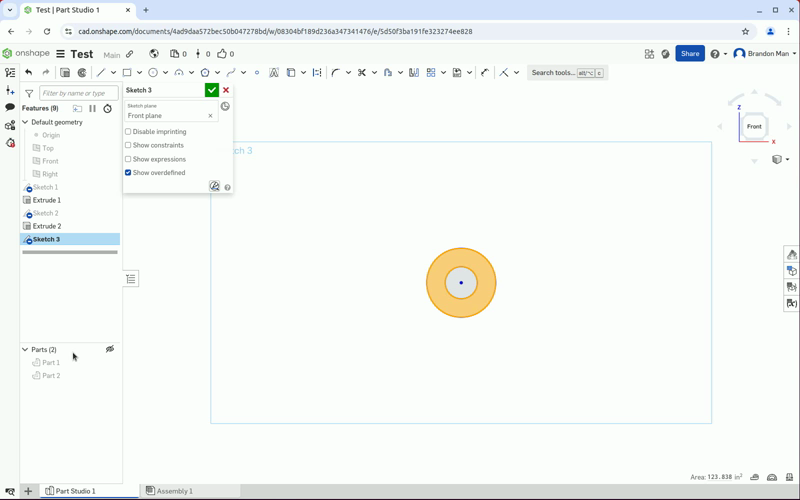
key(shift+e)
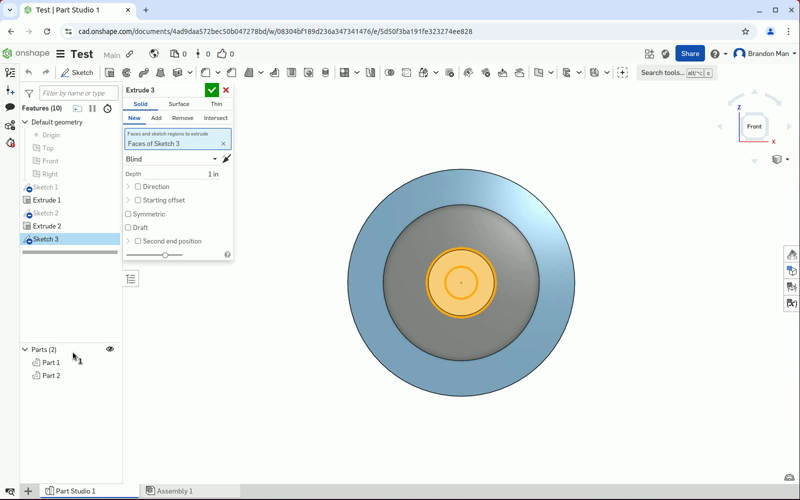
mouse_move(143, 106)
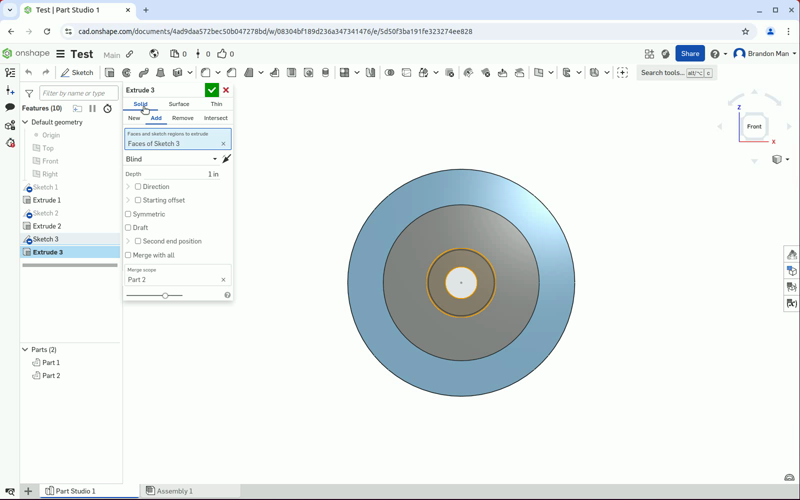
click(143, 106)
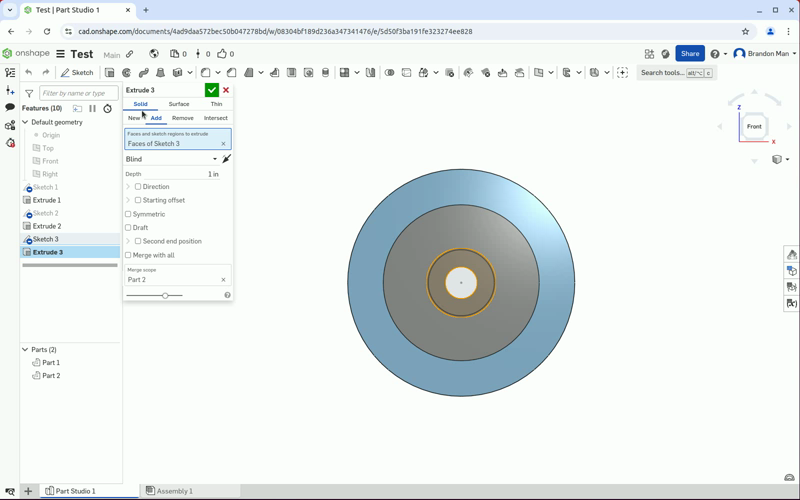
mouse_move(137, 120)
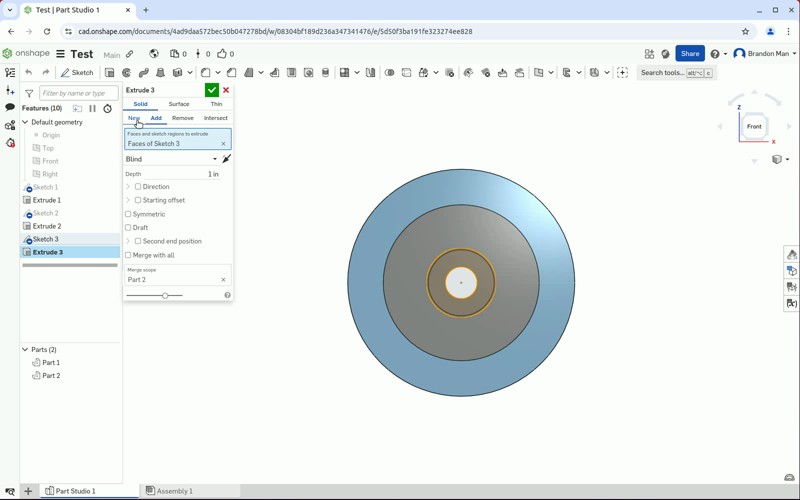
click(137, 120)
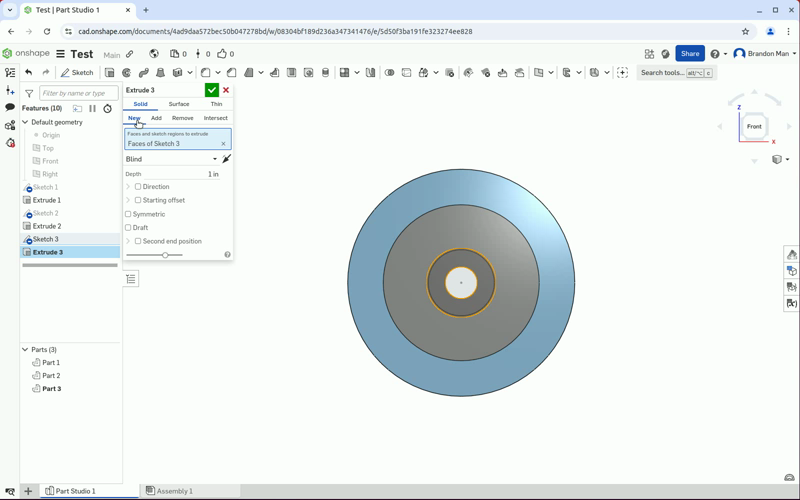
key(tab, 4)
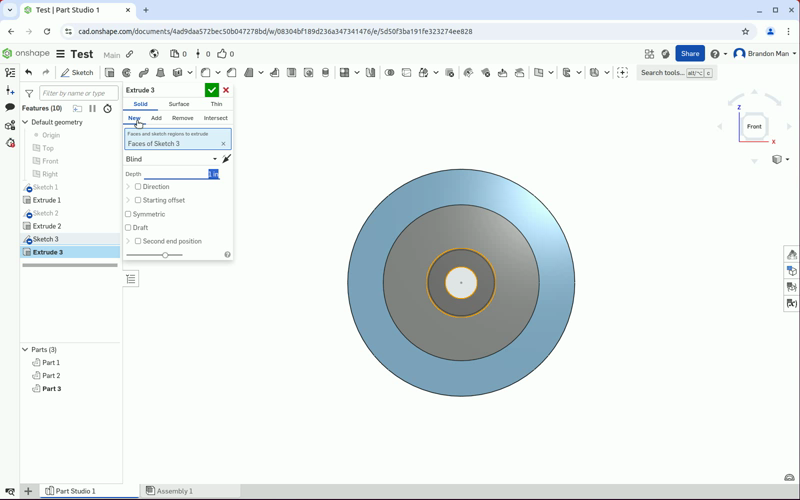
text(12.998)
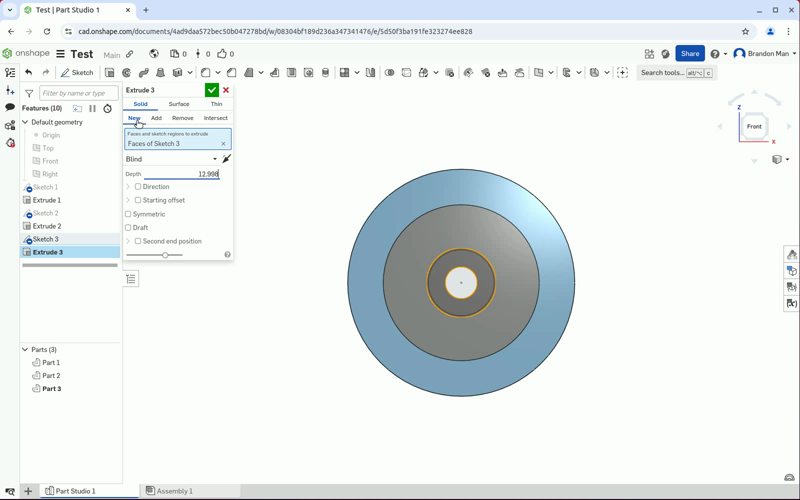
key(tab, 3)
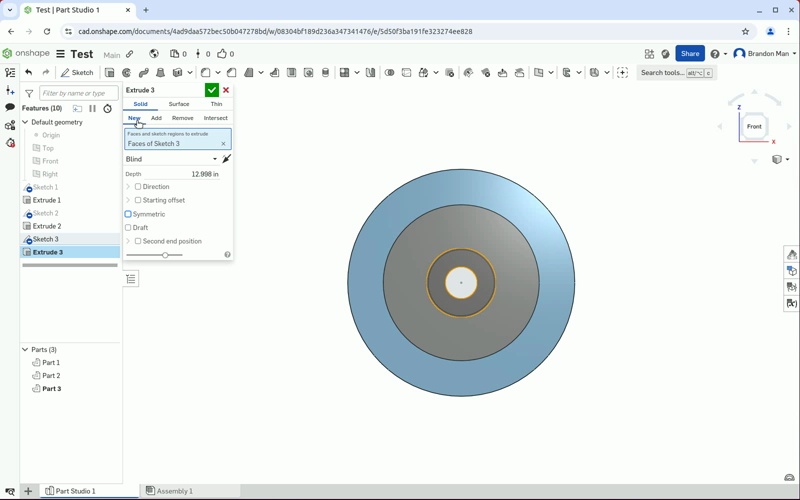
key(space)
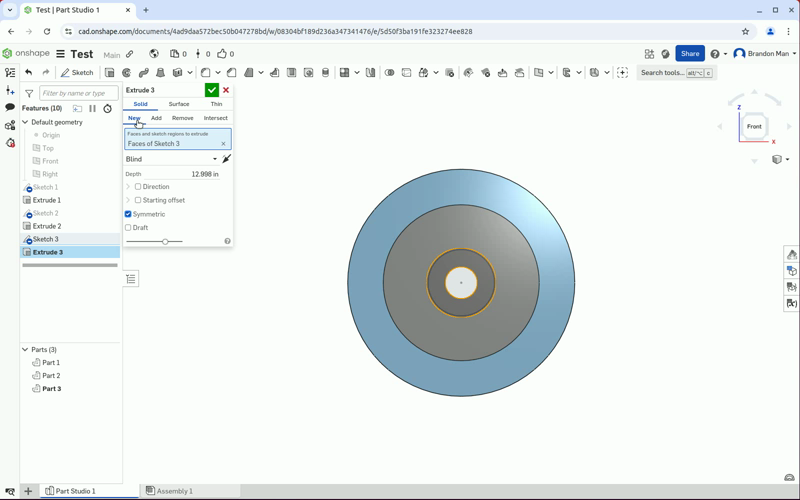
key(enter)
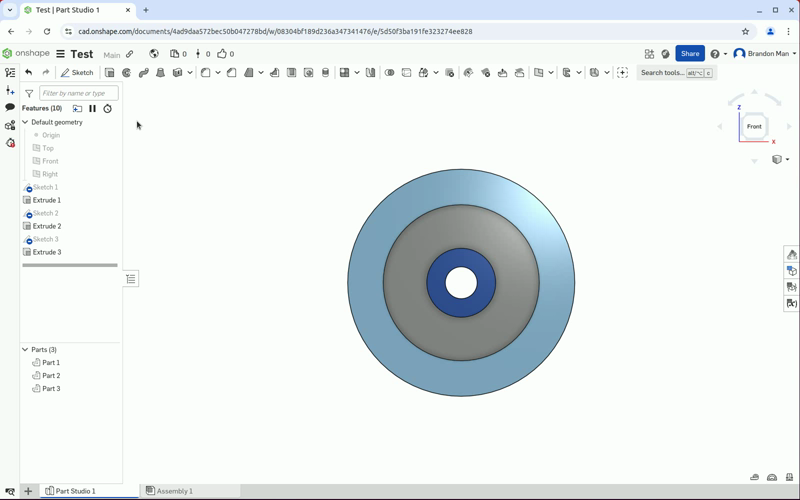
key(shift+h)
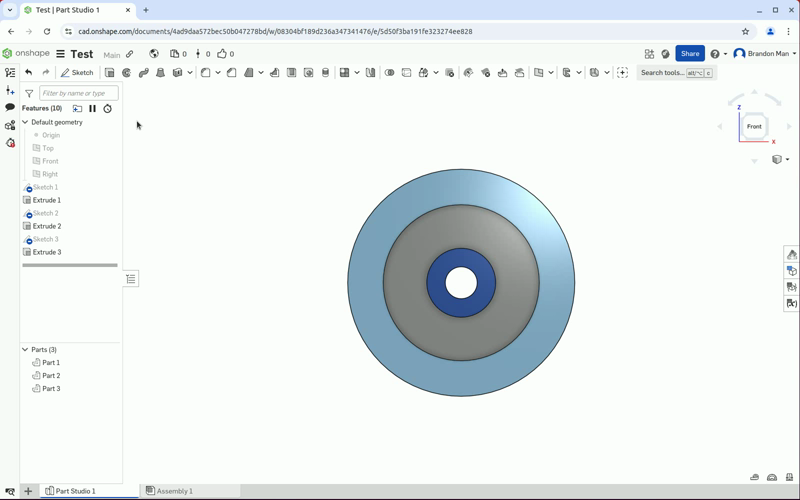
key(shift+h)
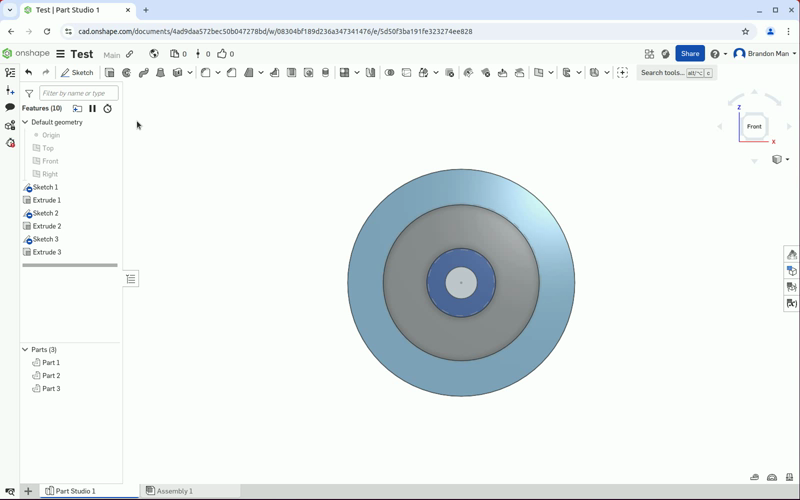
key(shift+7)
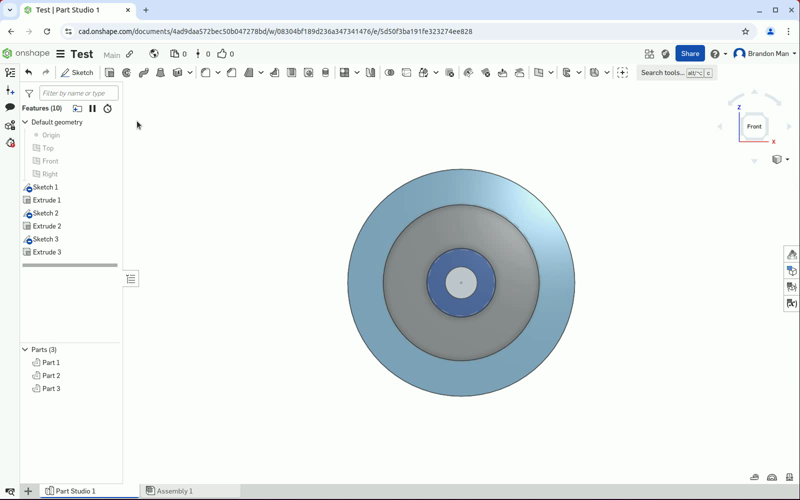
key(left, 2)
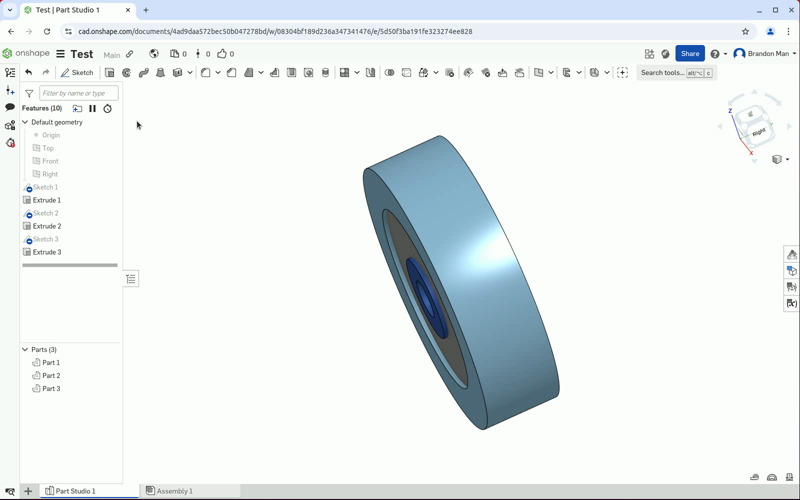
key(down, 2)
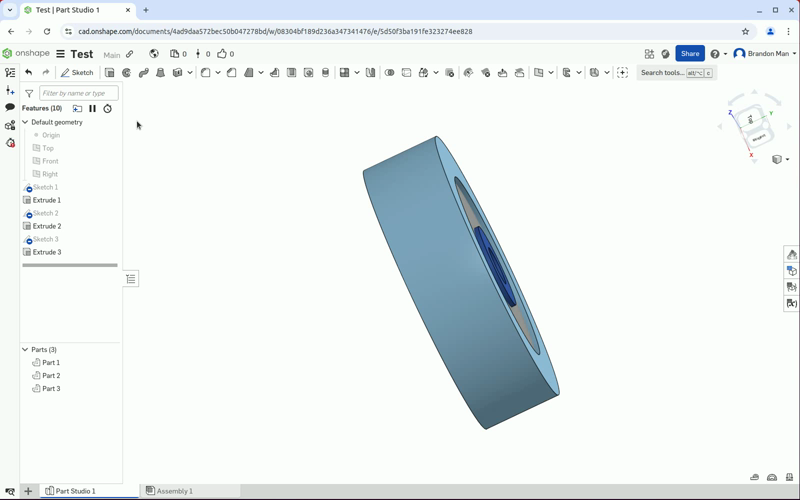
key(up, 2)
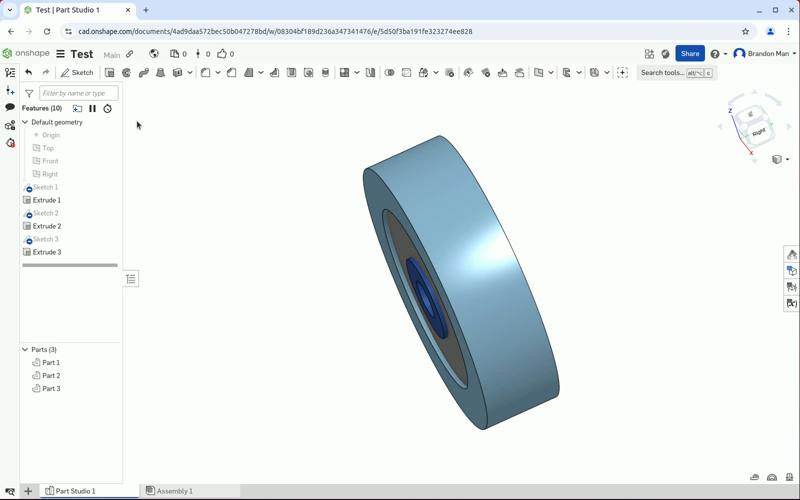
key(right, 2)
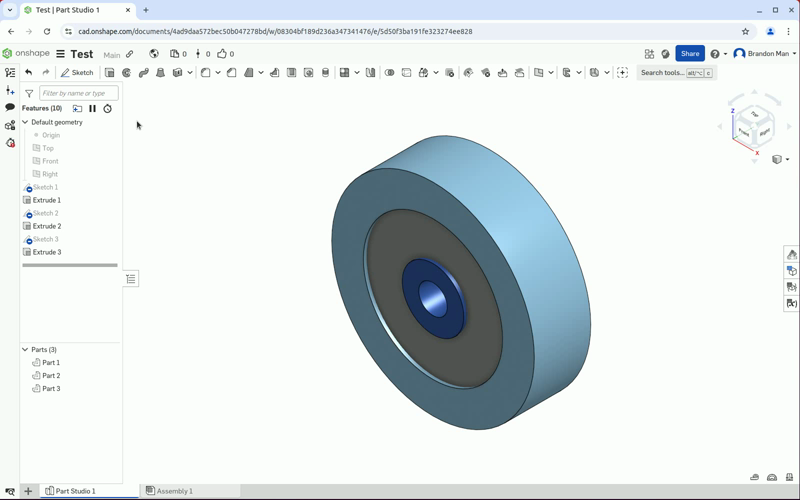
mouse_move(73, 189)
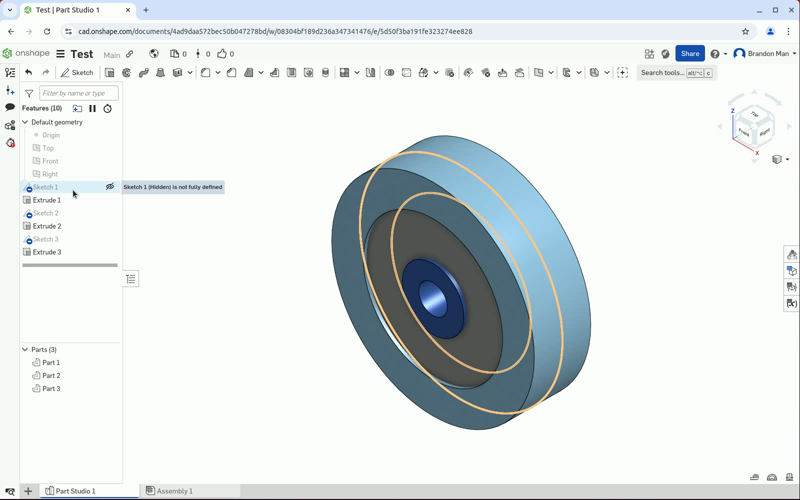
click(73, 189)